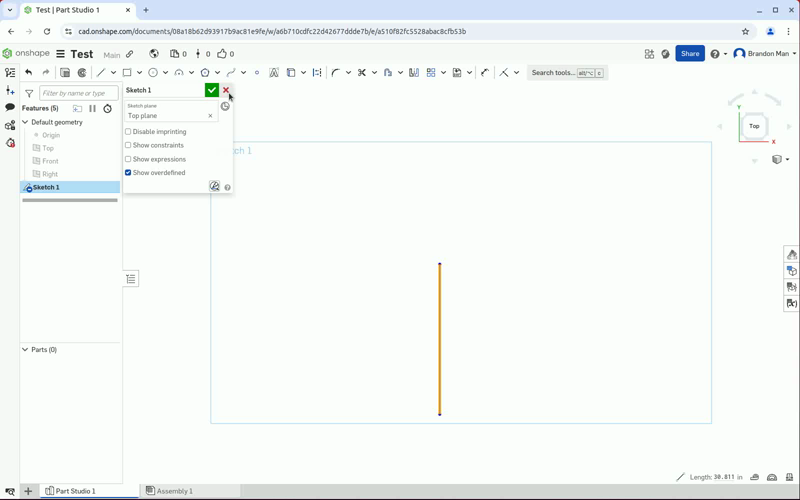
key(shift+h)
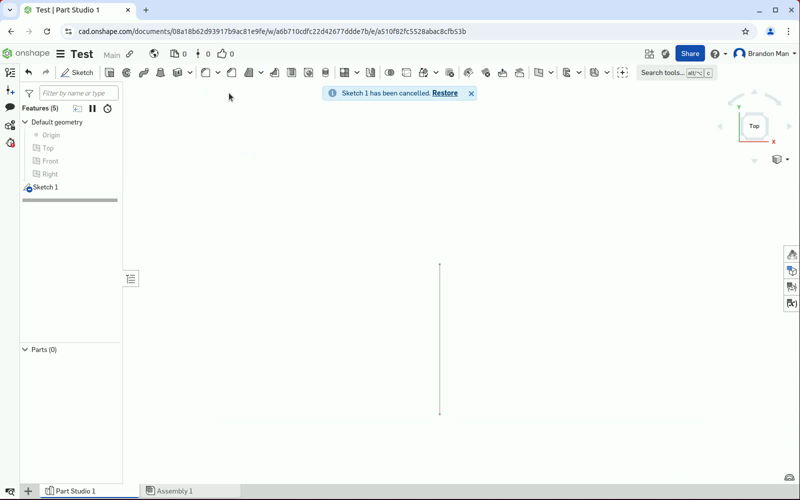
key(shift+s)
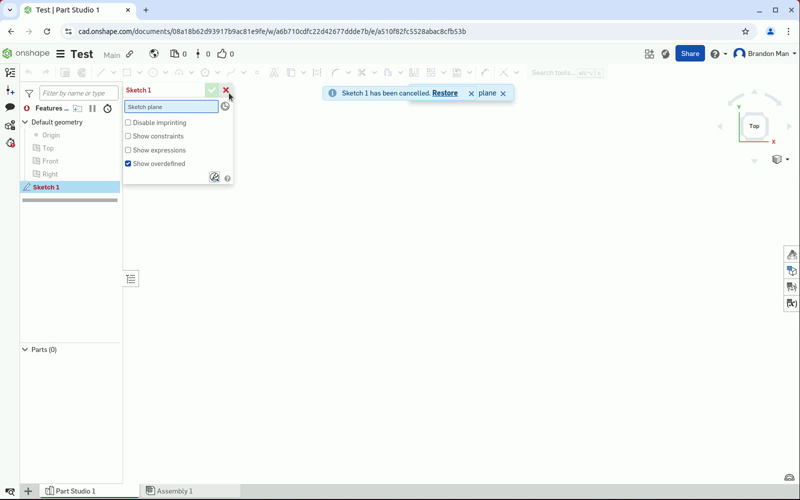
mouse_move(73, 150)
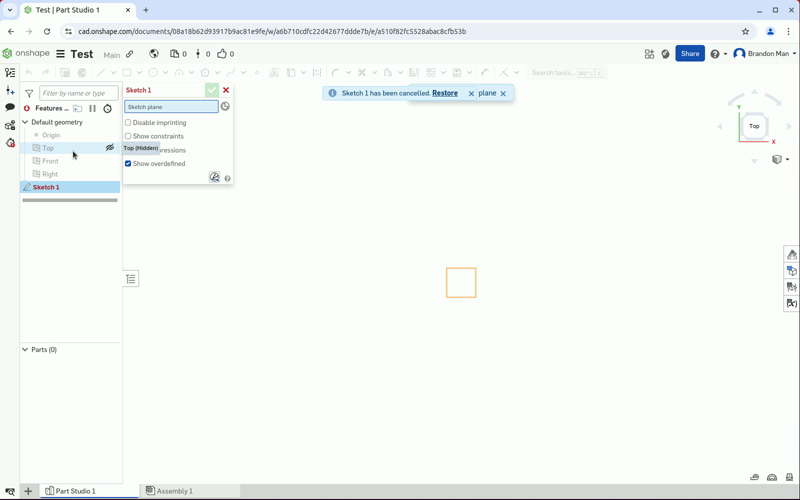
click(73, 150)
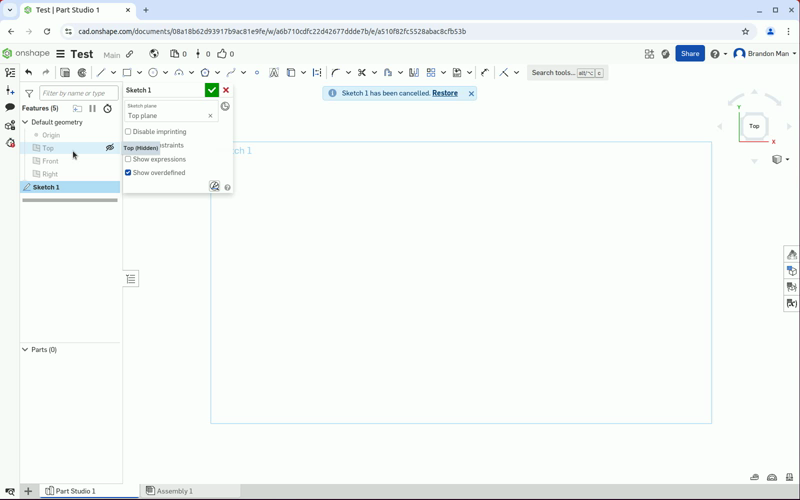
mouse_move(73, 352)
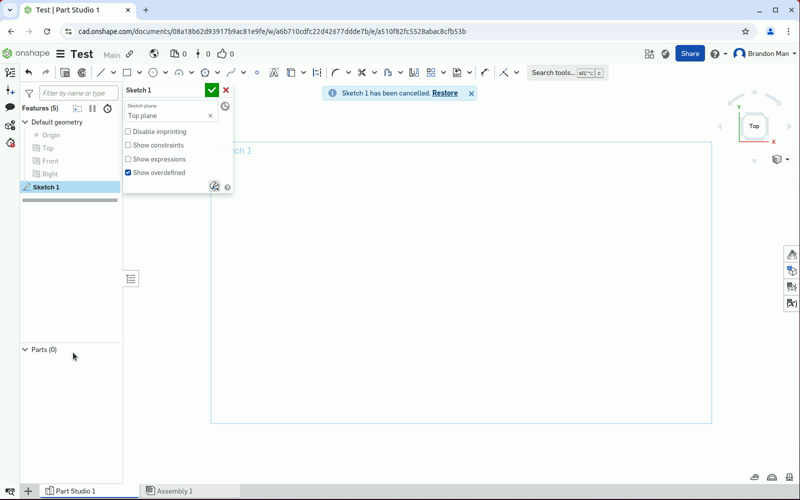
key(y)
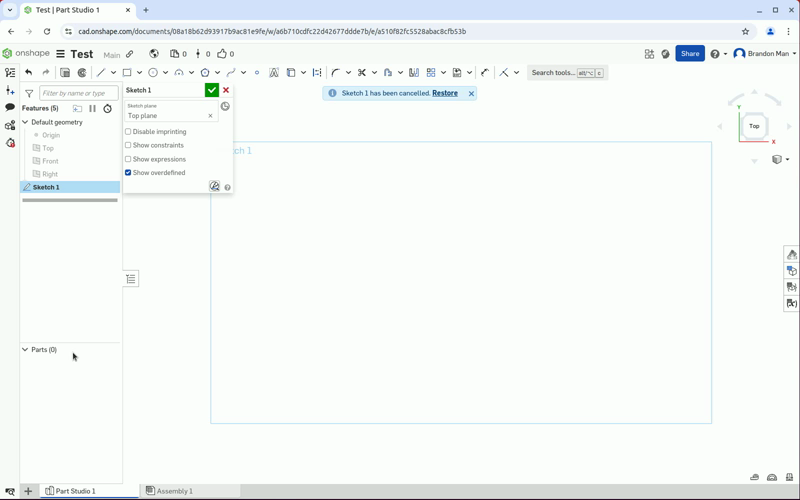
key(l)
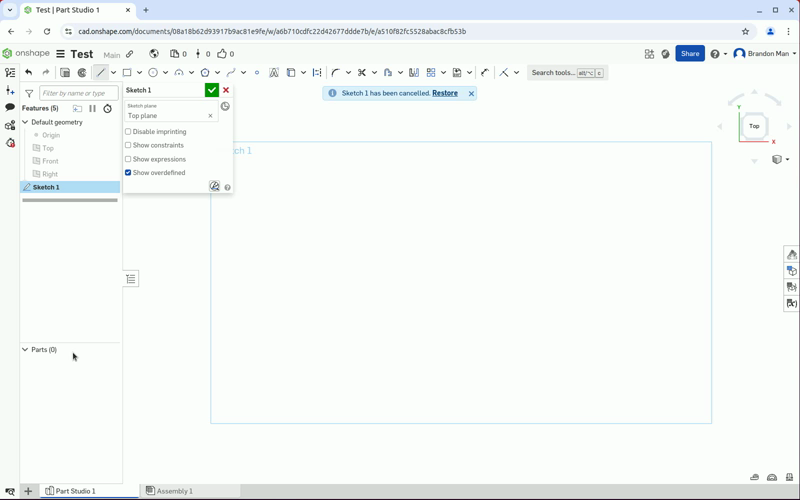
key_down(shift)
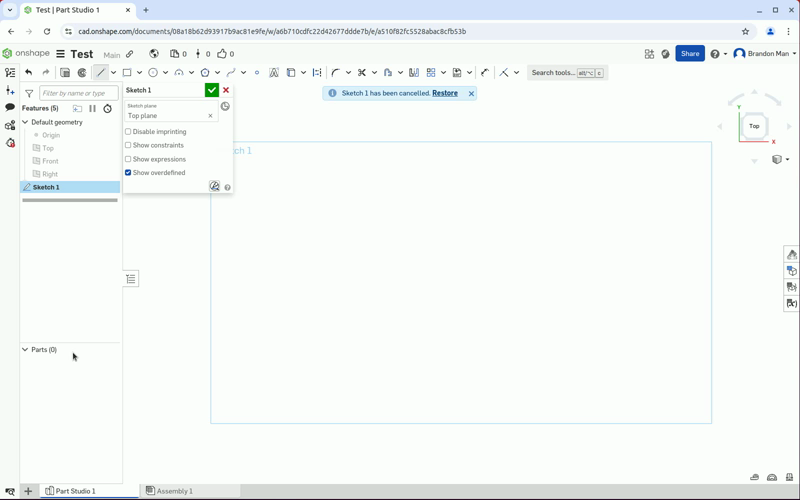
mouse_move(348, 282)
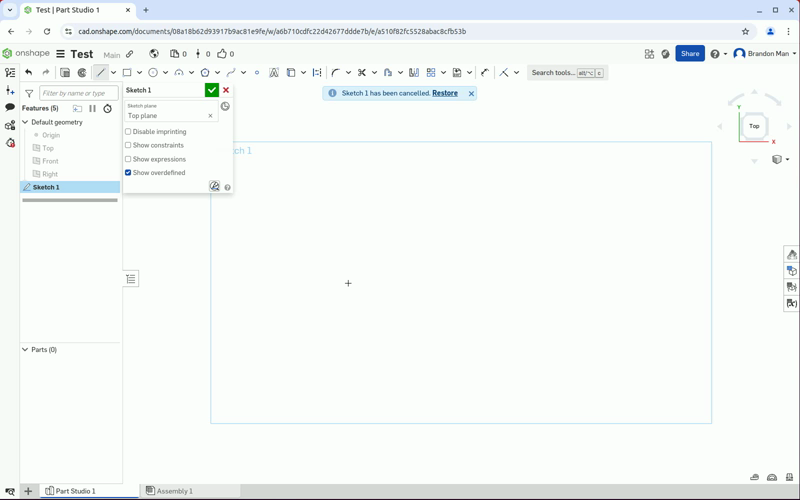
click(348, 282)
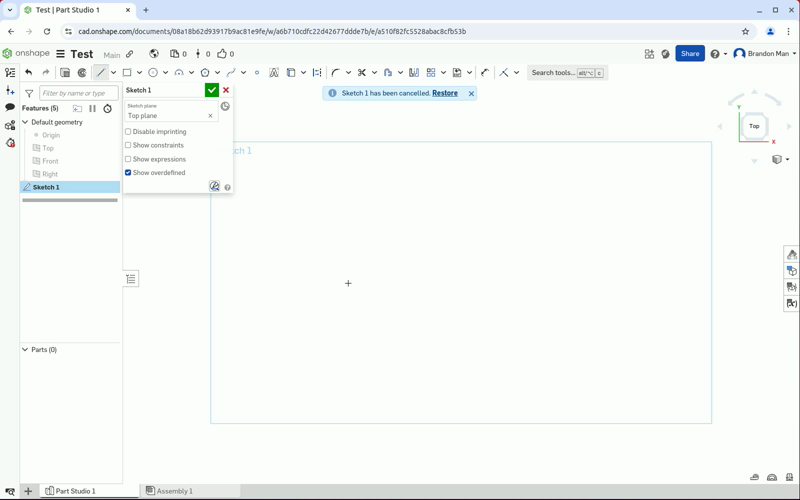
key_up(shift)
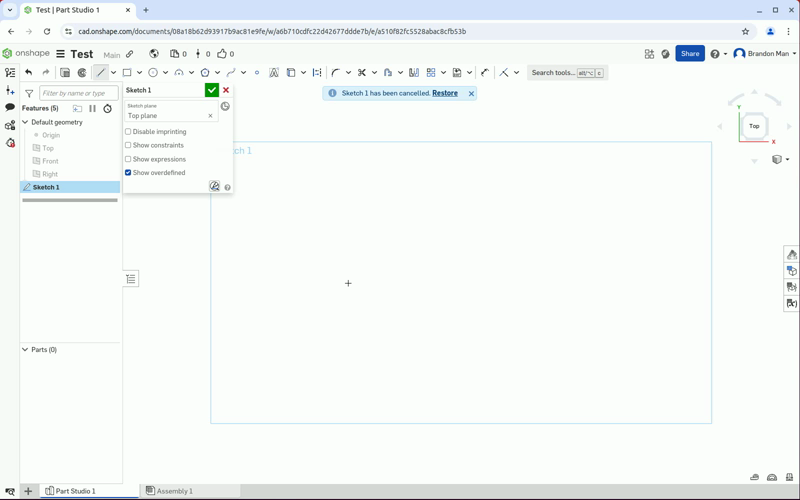
key_down(shift)
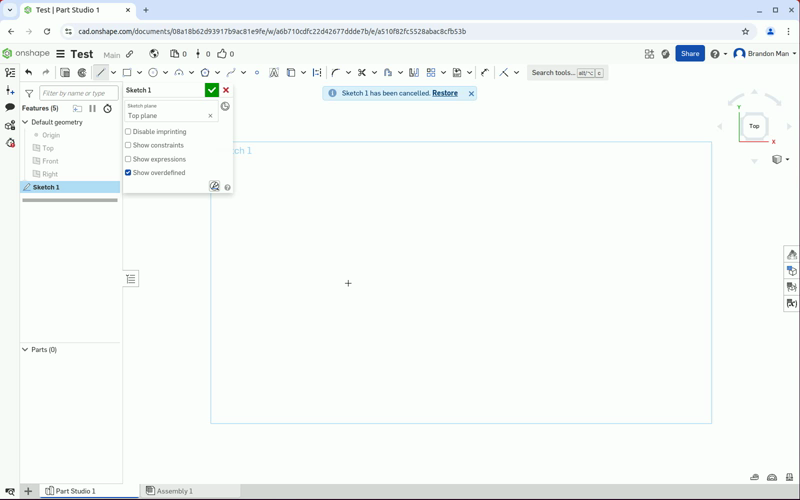
mouse_move(459, 282)
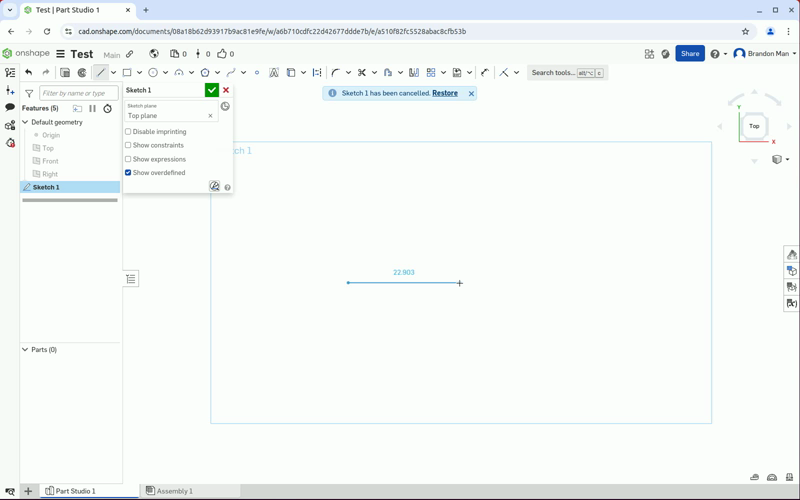
click(459, 282)
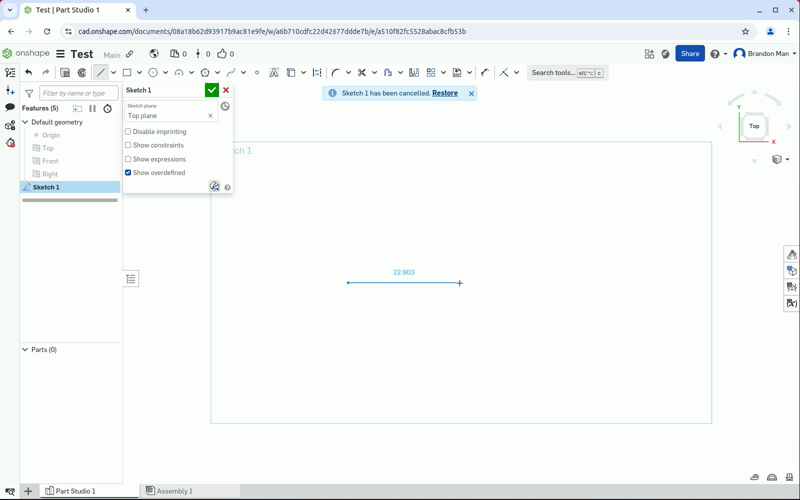
key_up(shift)
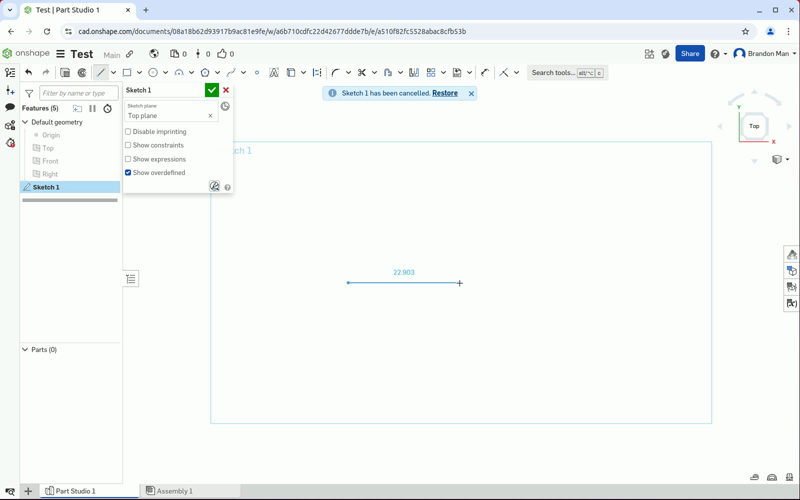
key_down(shift)
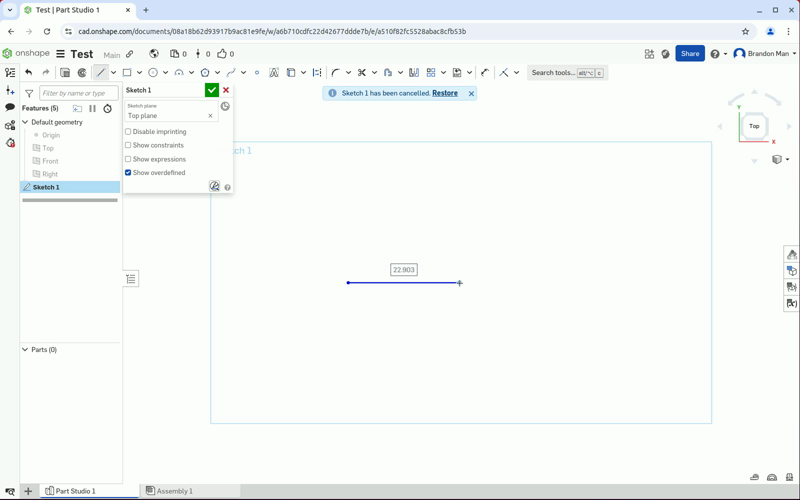
mouse_move(459, 217)
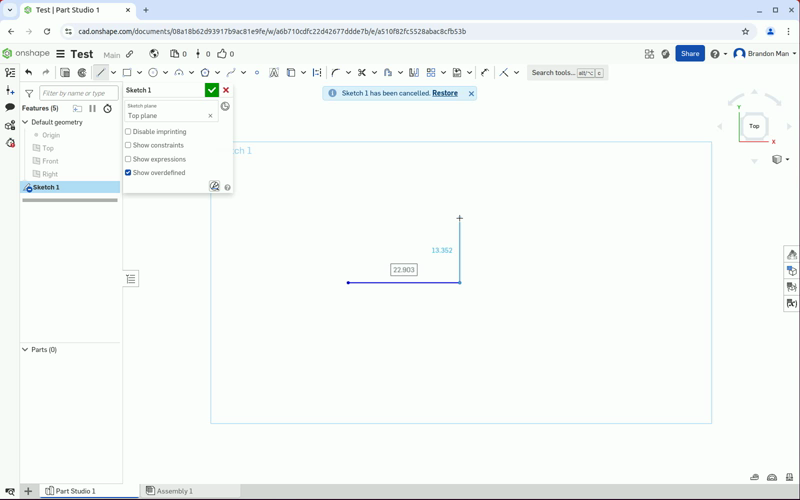
click(459, 217)
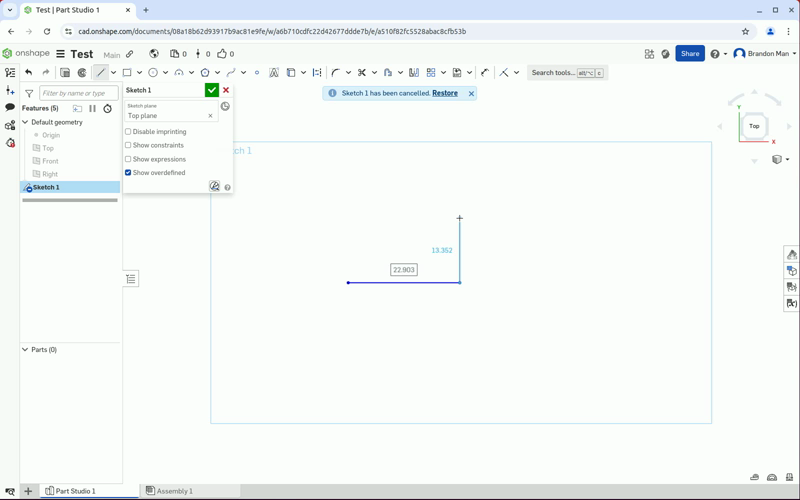
key_up(shift)
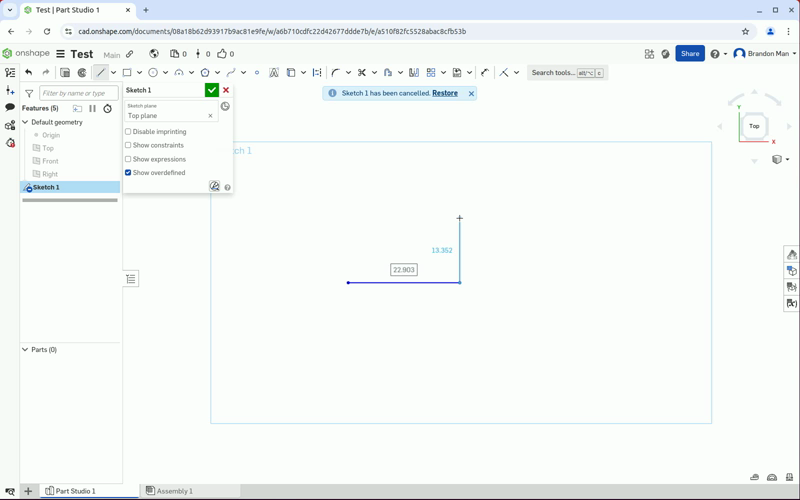
key_down(shift)
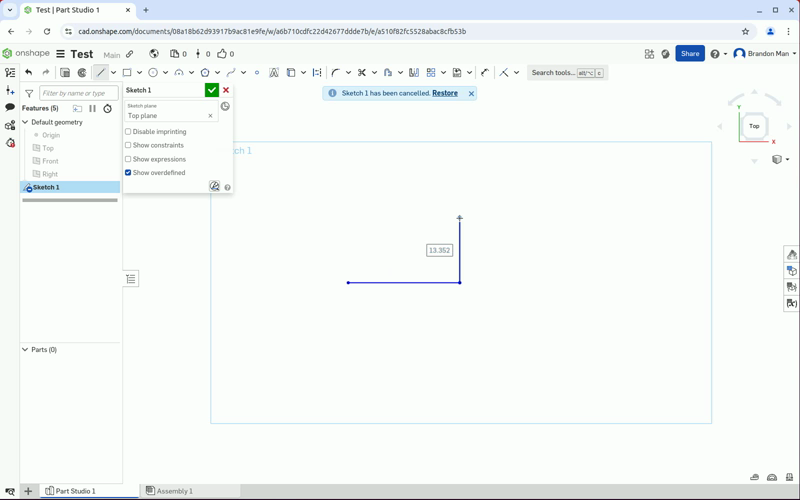
mouse_move(489, 217)
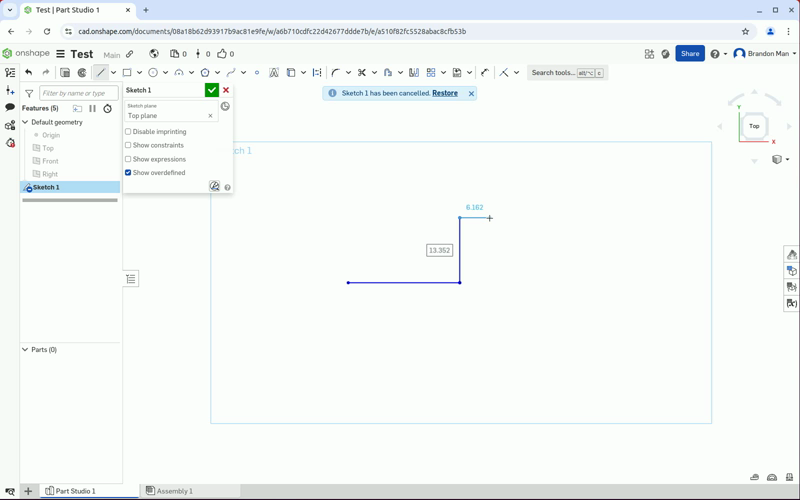
mouse_move(495, 217)
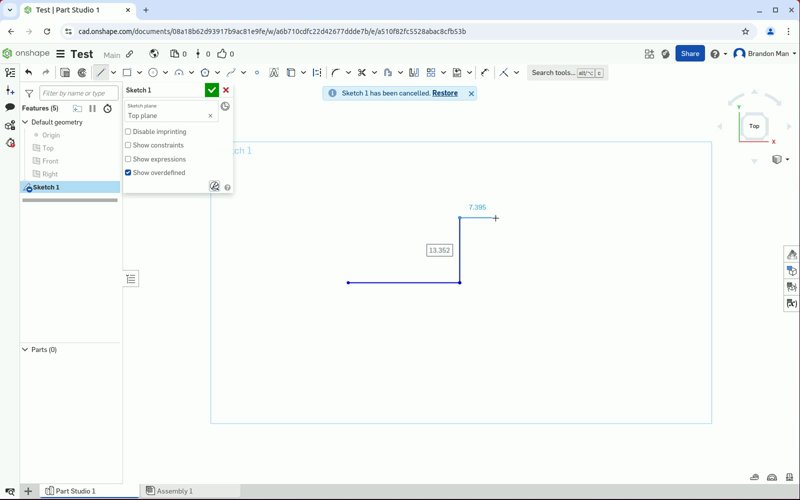
click(495, 217)
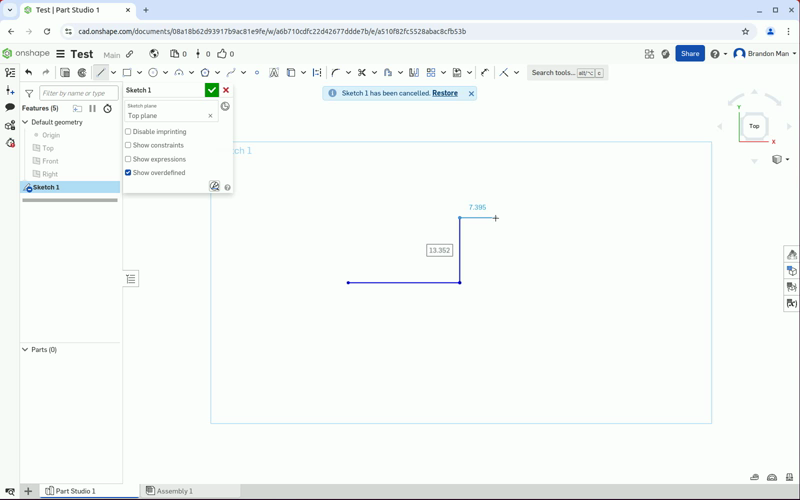
key_up(shift)
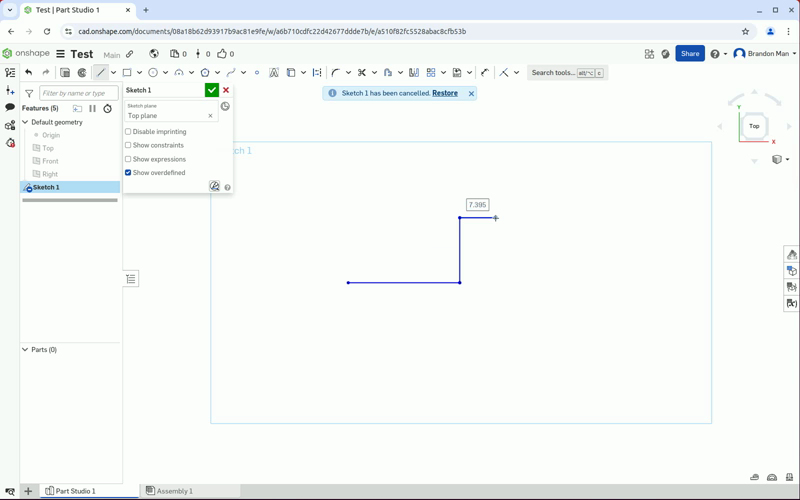
key_down(shift)
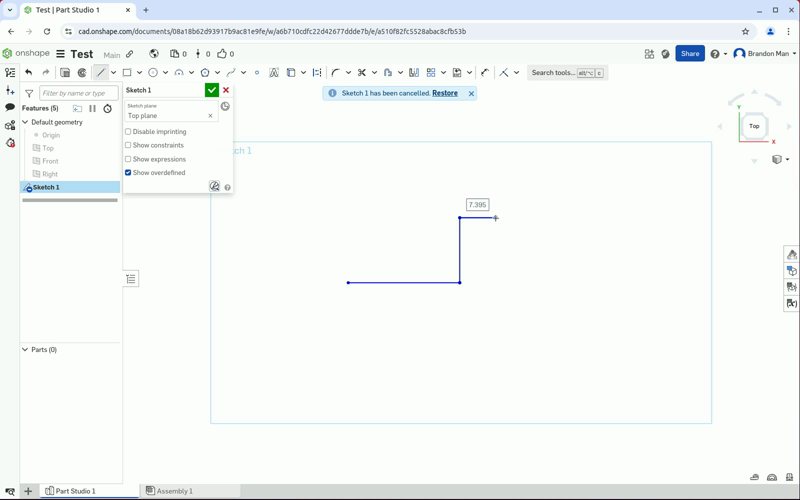
mouse_move(525, 217)
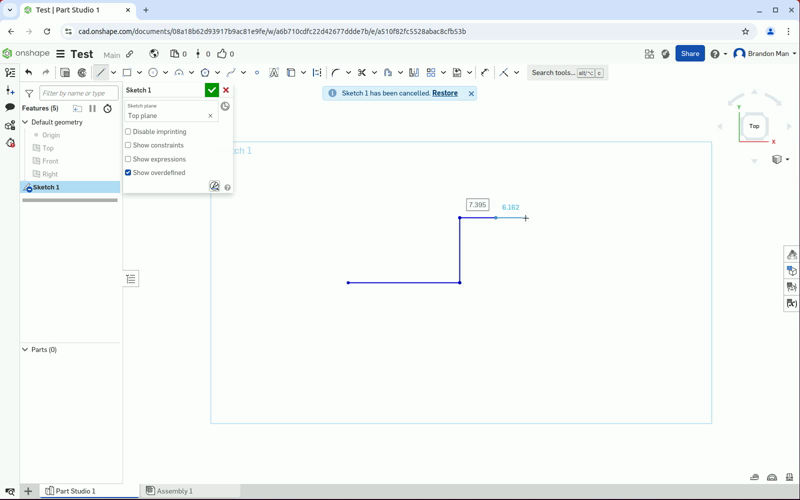
mouse_move(495, 171)
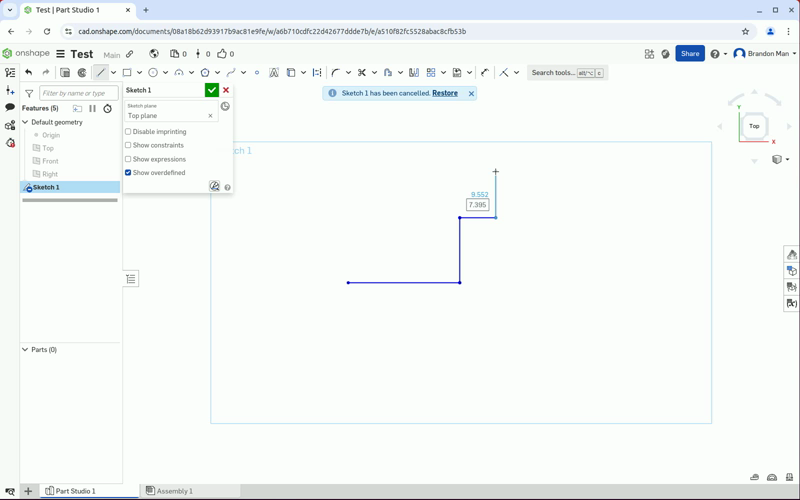
click(495, 171)
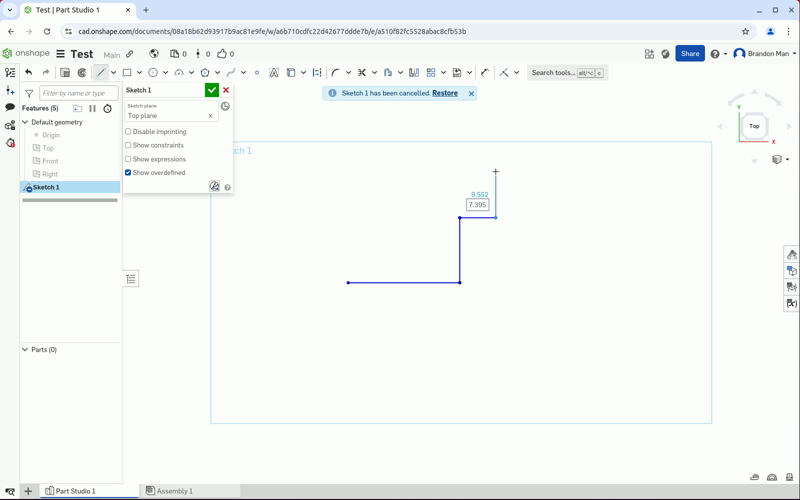
key_up(shift)
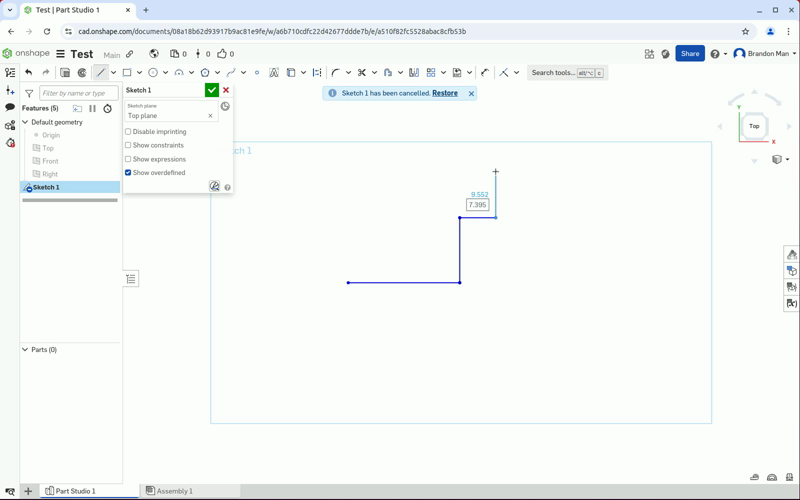
key_down(shift)
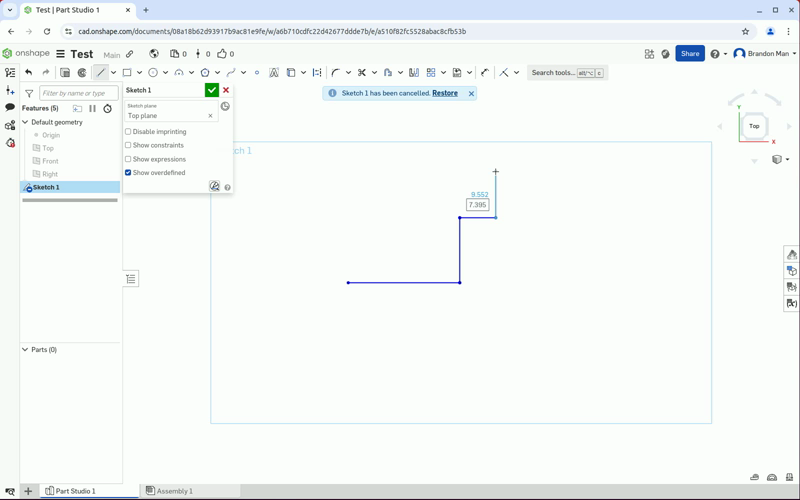
mouse_move(348, 171)
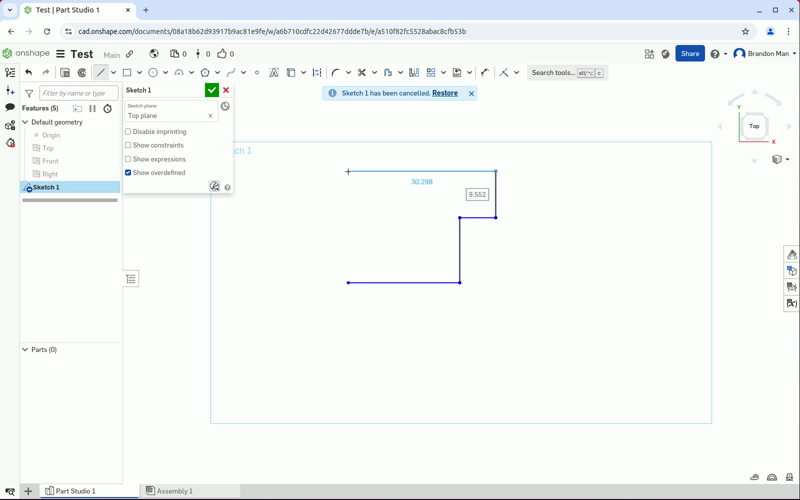
click(348, 171)
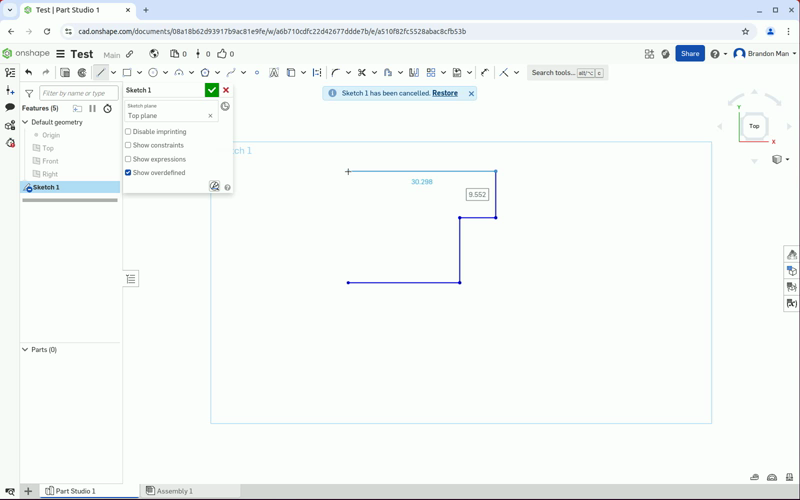
key_up(shift)
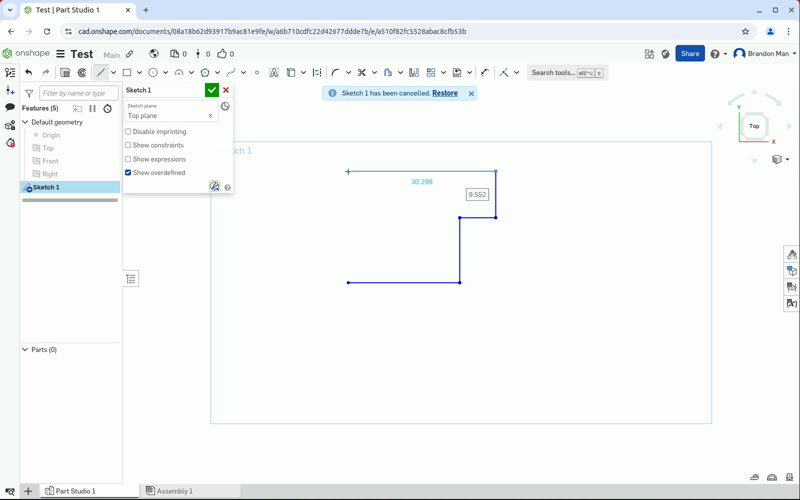
key_down(shift)
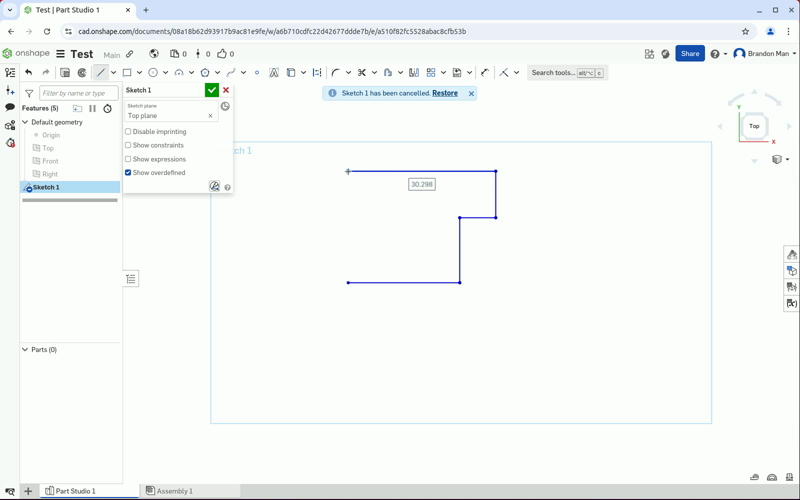
mouse_move(348, 282)
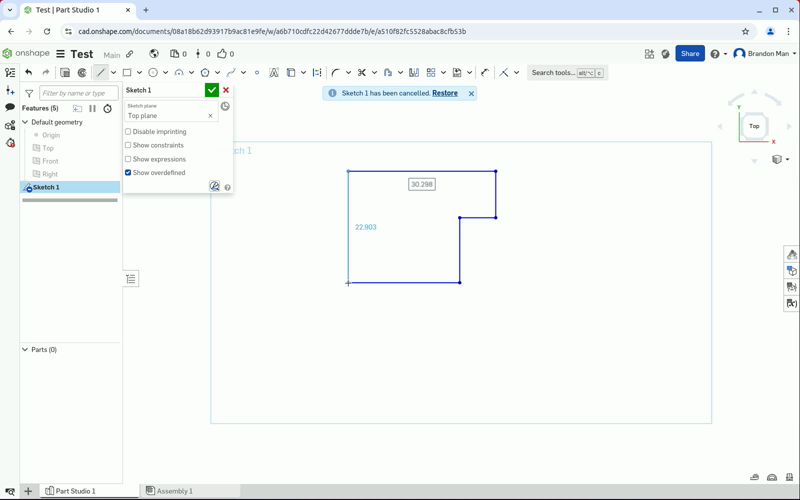
key_up(shift)
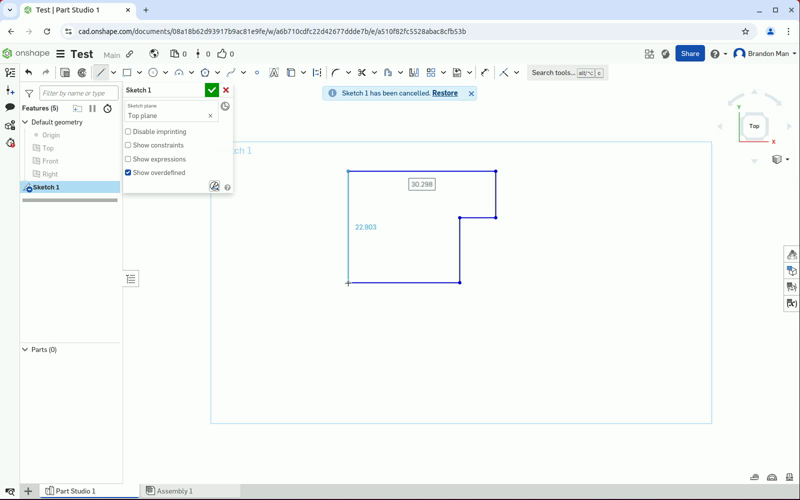
click(348, 282)
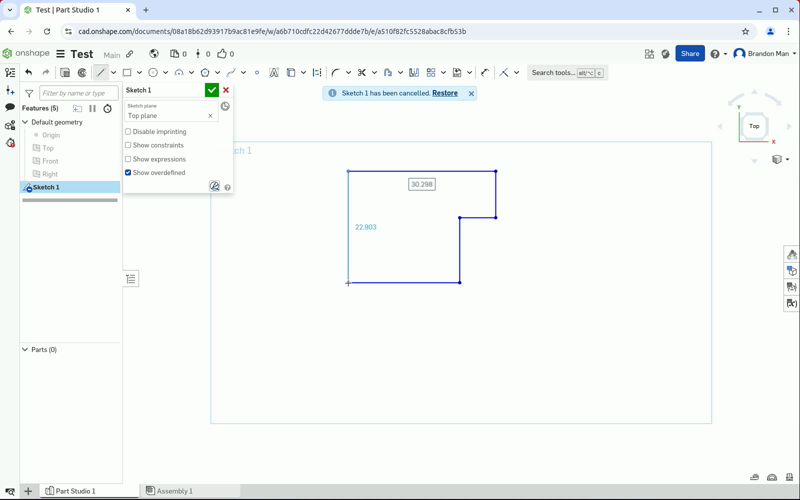
key(esc)
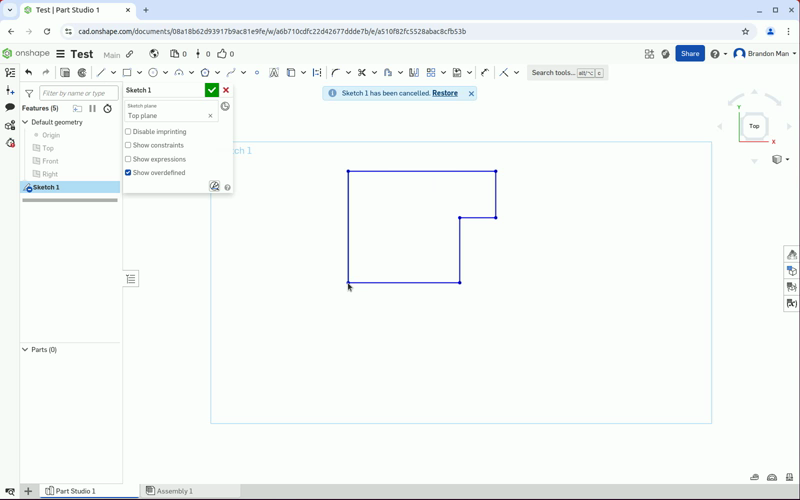
mouse_move(371, 181)
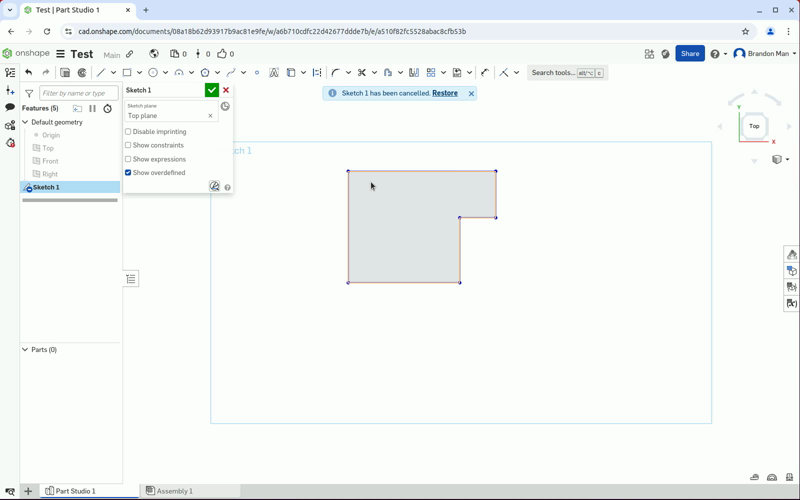
click(371, 181)
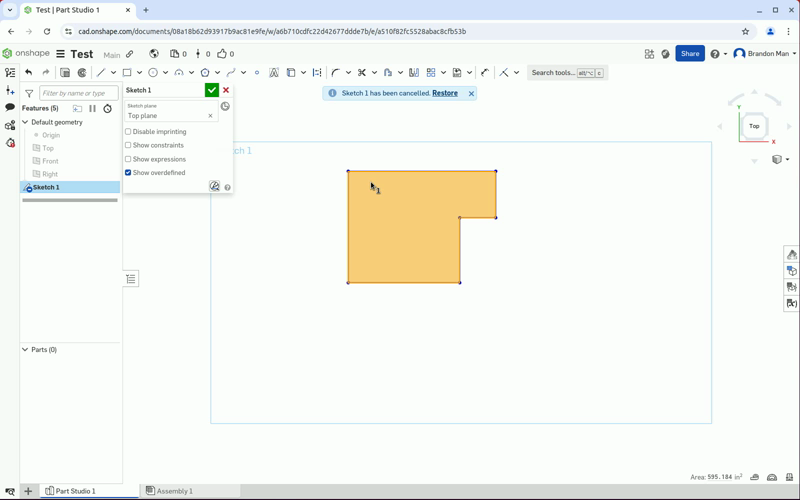
mouse_move(73, 352)
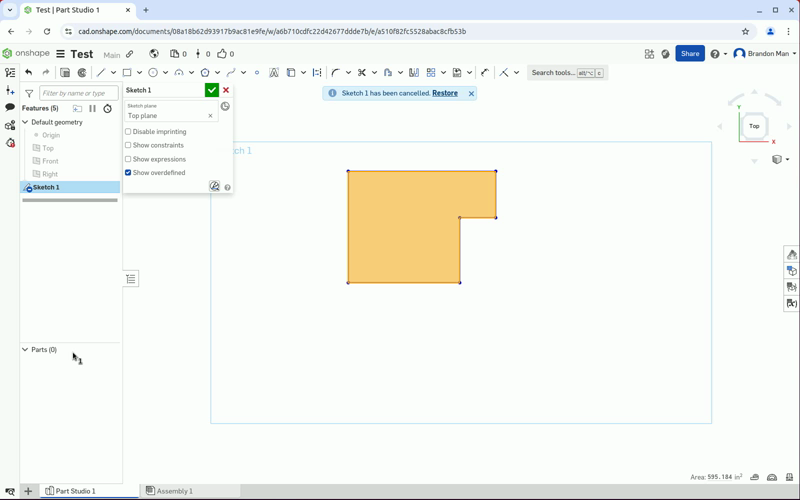
key(shift+y)
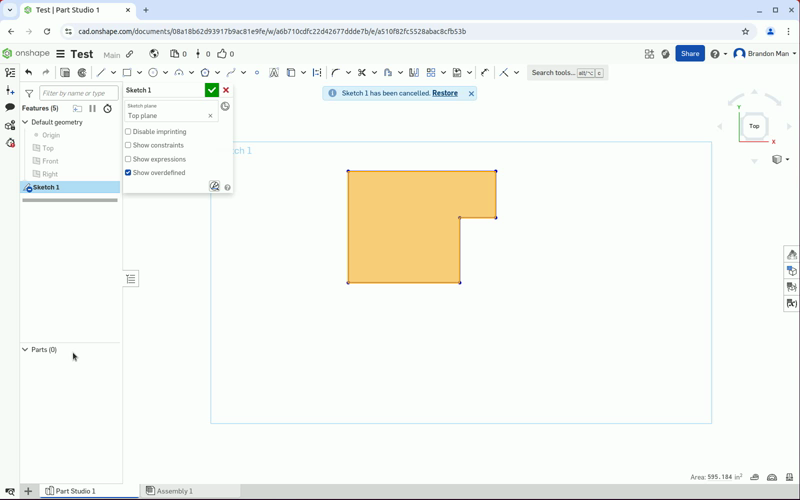
key(shift+e)
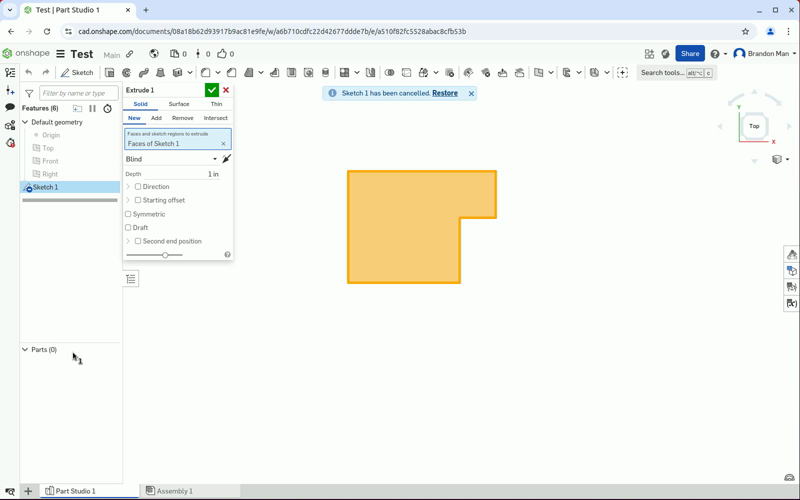
mouse_move(143, 106)
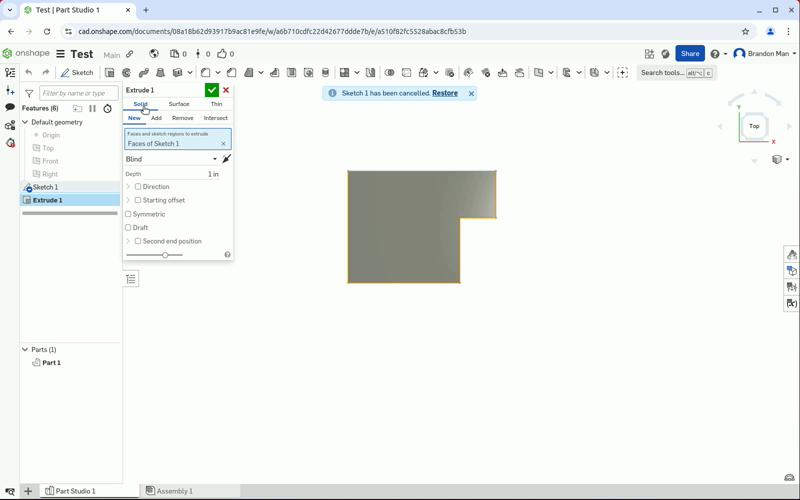
click(143, 106)
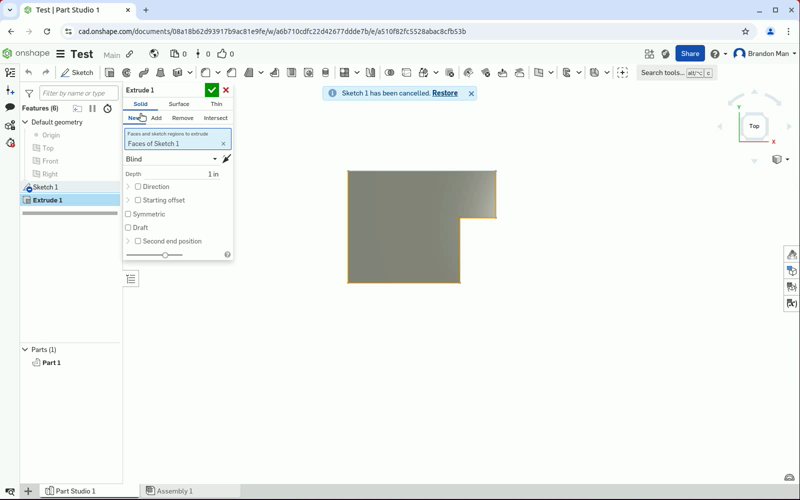
mouse_move(137, 120)
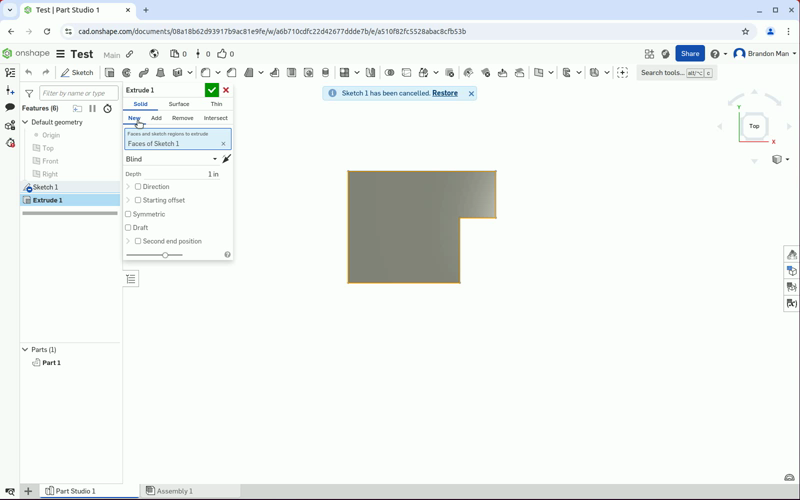
click(137, 120)
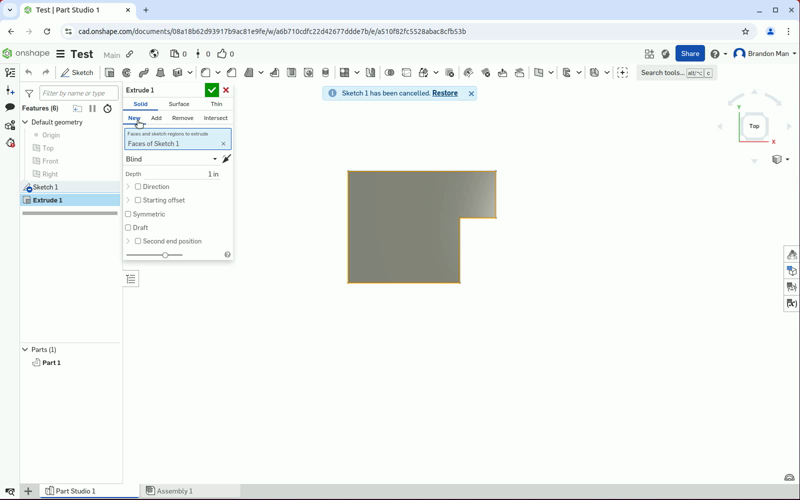
key(tab, 4)
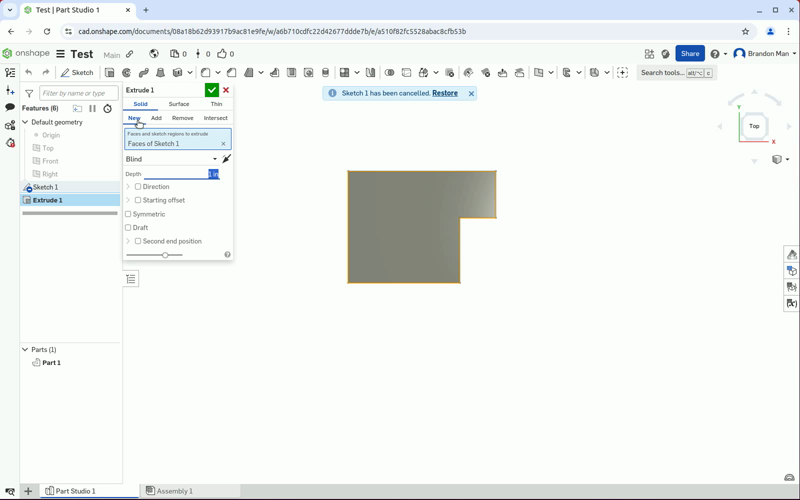
text(1.204)
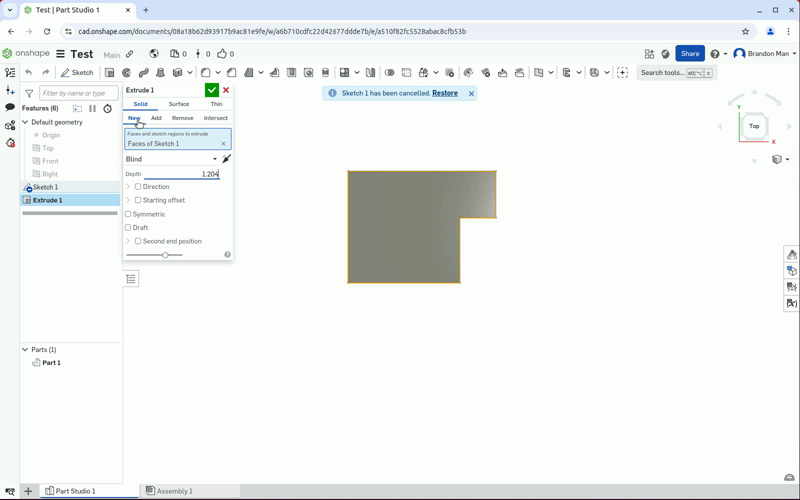
key(enter)
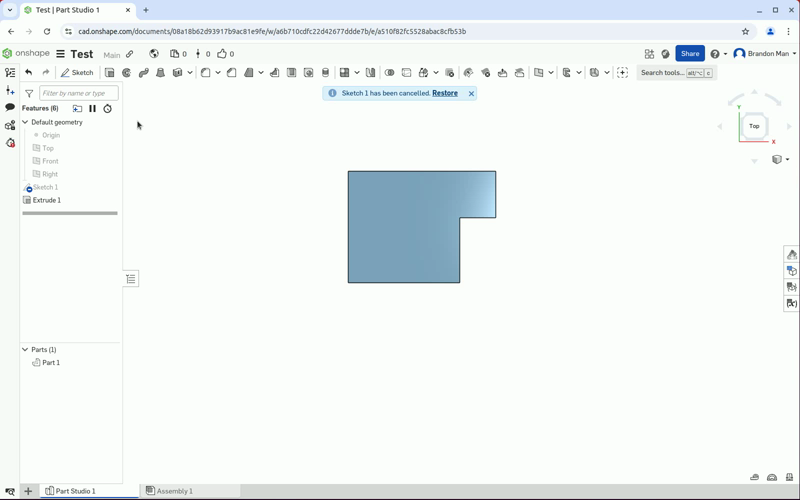
key(shift+h)
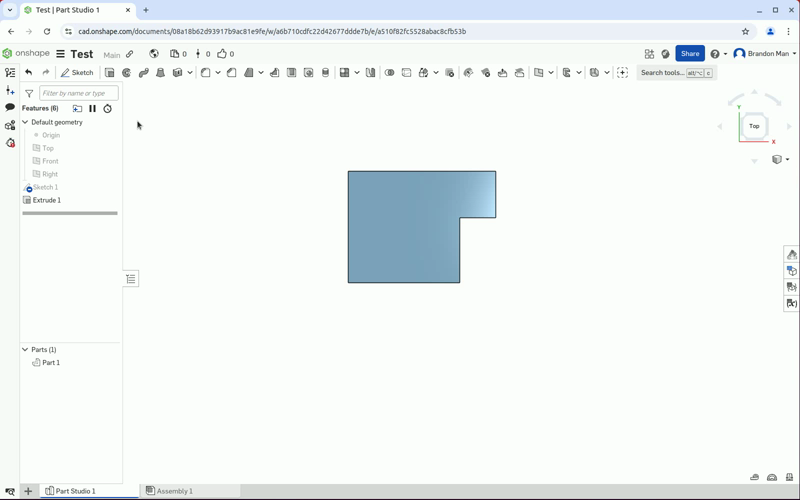
key(shift+h)
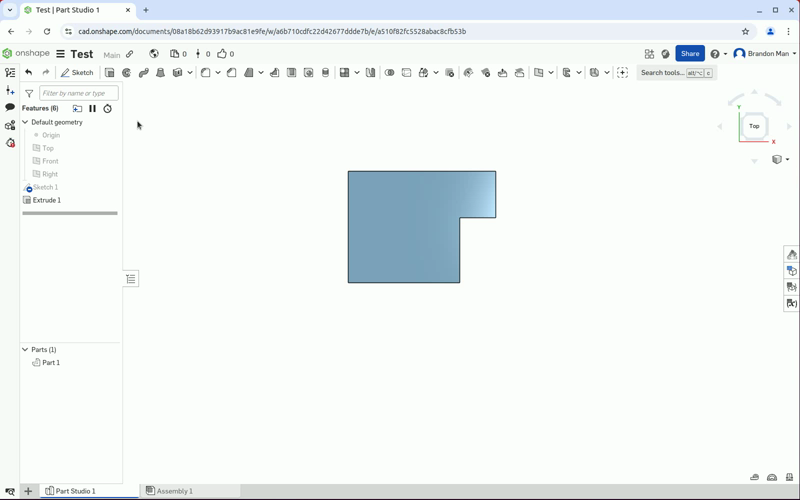
mouse_move(73, 189)
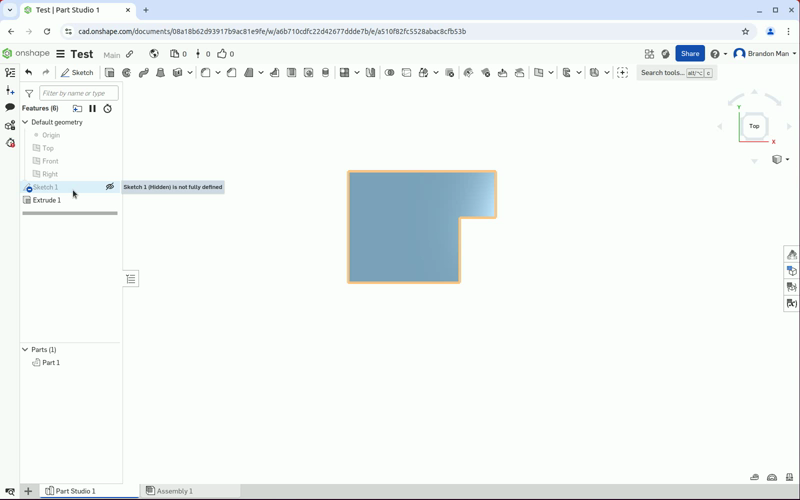
click(73, 189)
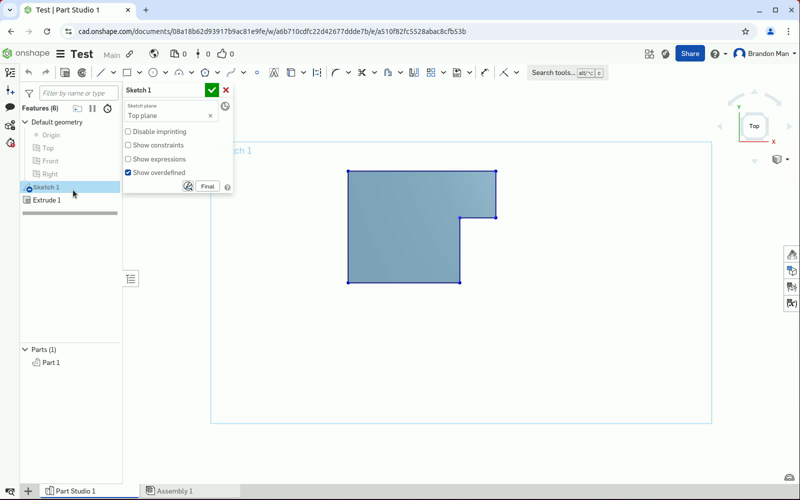
mouse_move(229, 92)
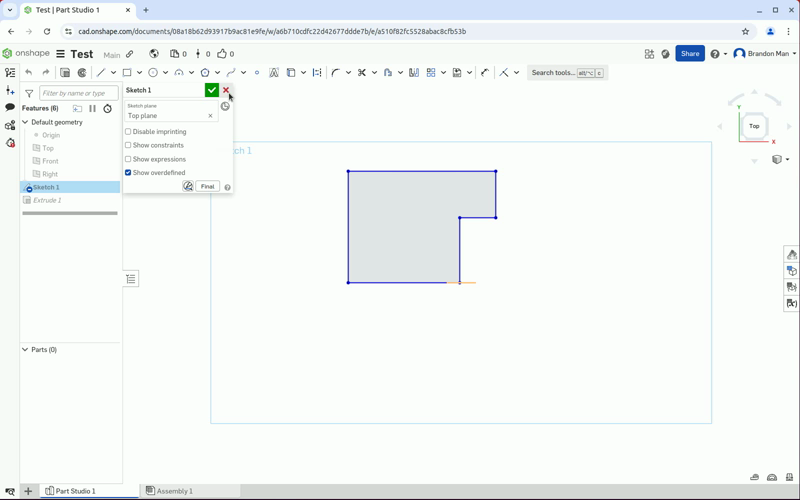
click(229, 92)
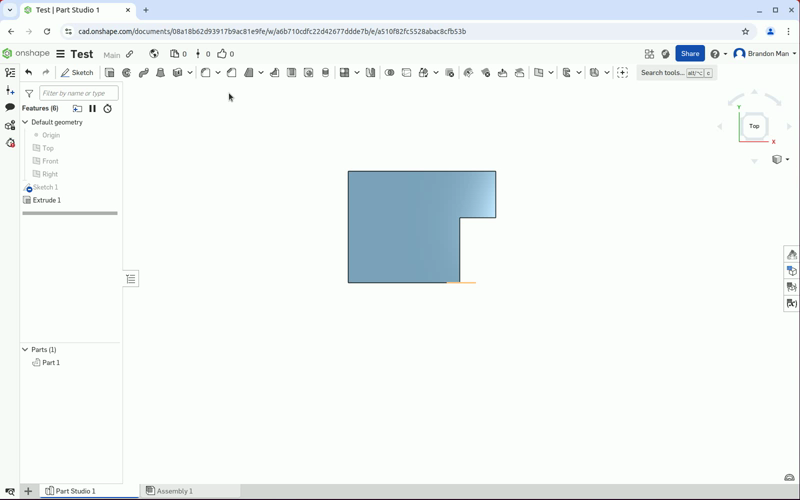
mouse_move(541, 75)
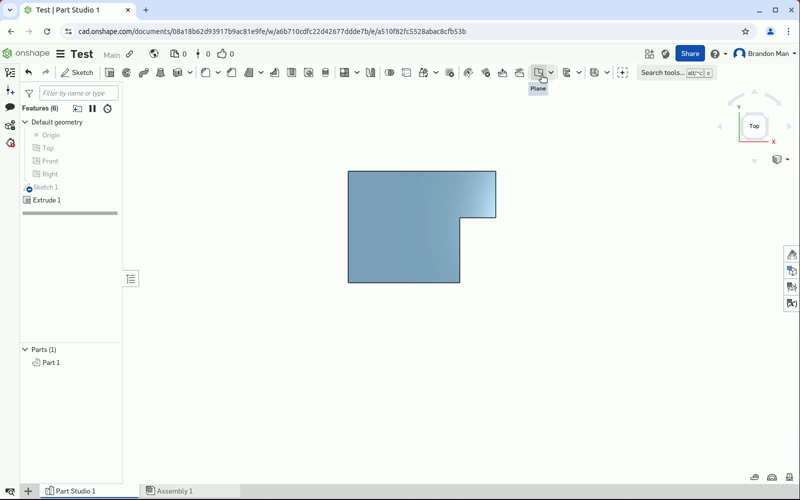
click(541, 75)
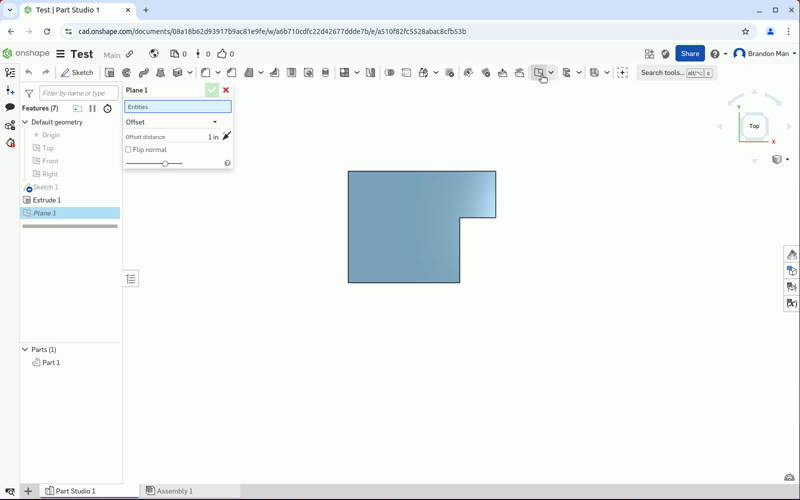
mouse_move(73, 150)
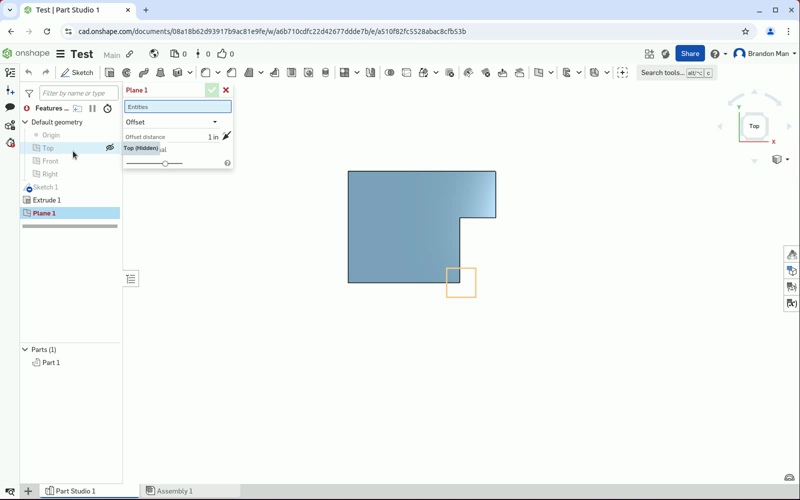
click(73, 150)
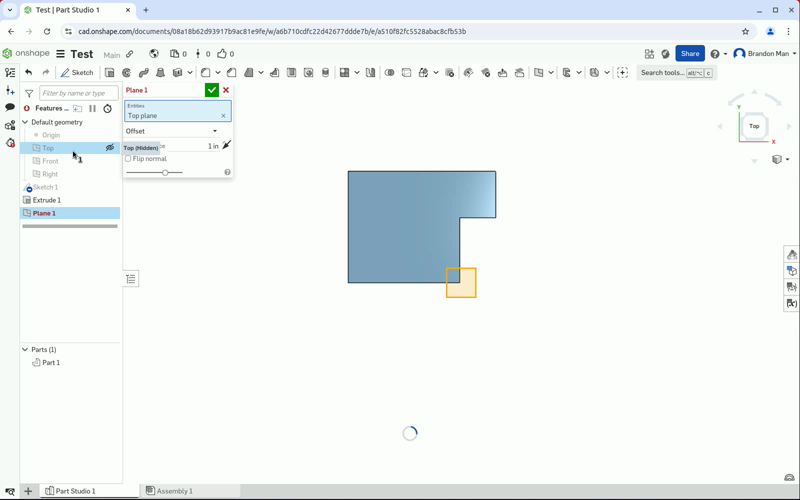
key(tab, 2)
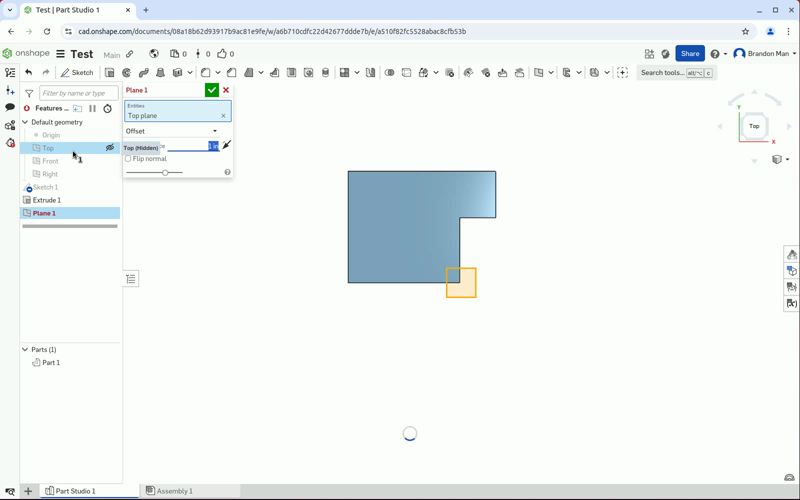
text(1.202)
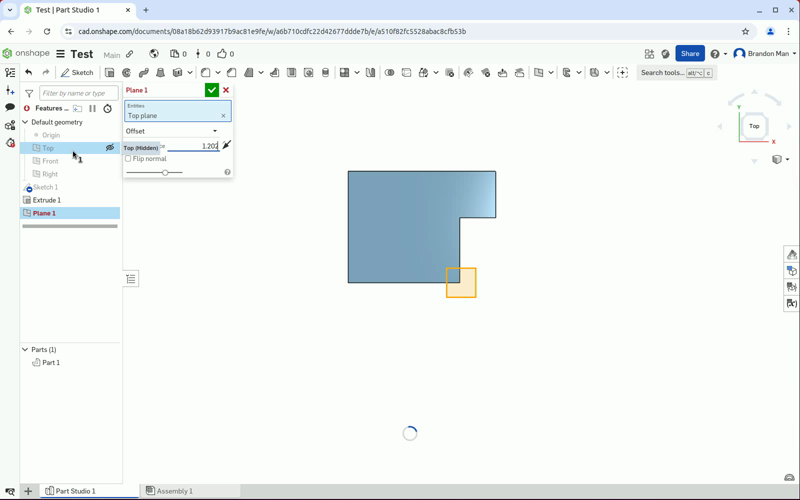
key(enter, 2)
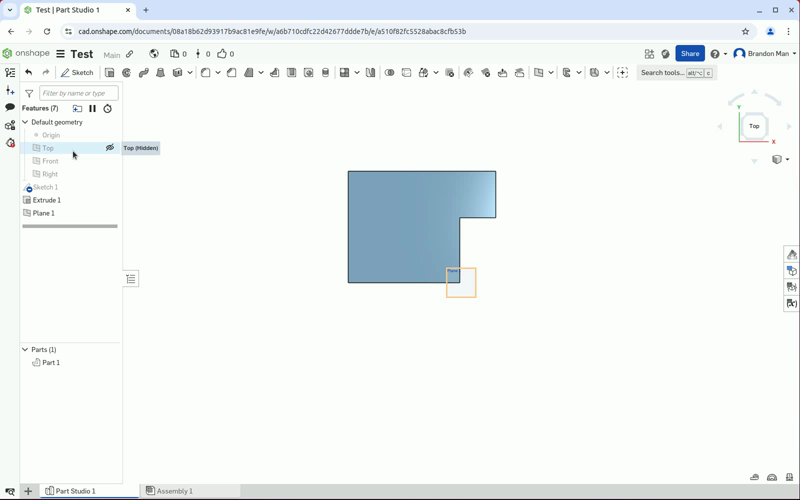
key(shift+s)
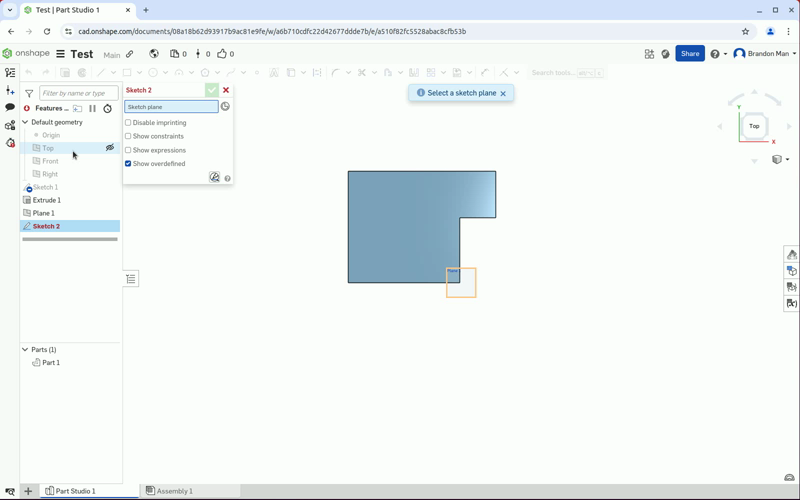
mouse_move(73, 215)
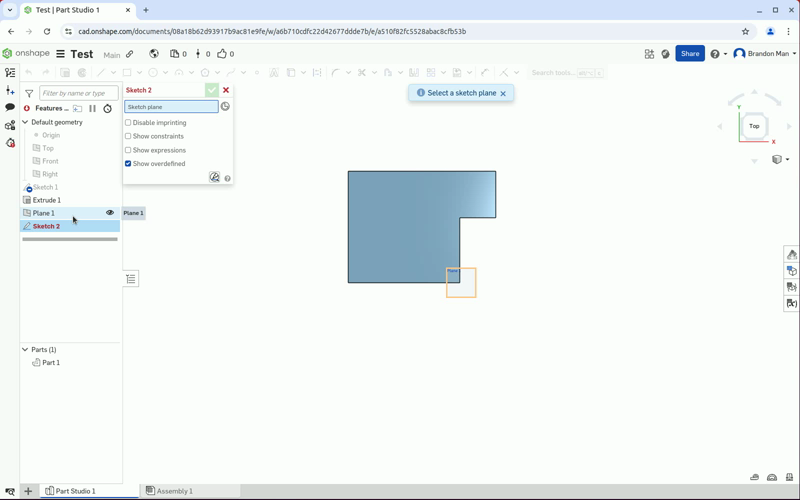
click(73, 215)
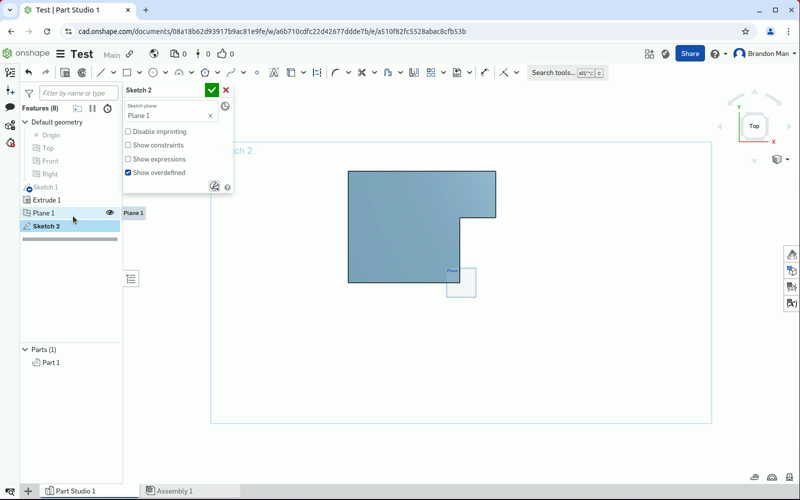
mouse_move(73, 352)
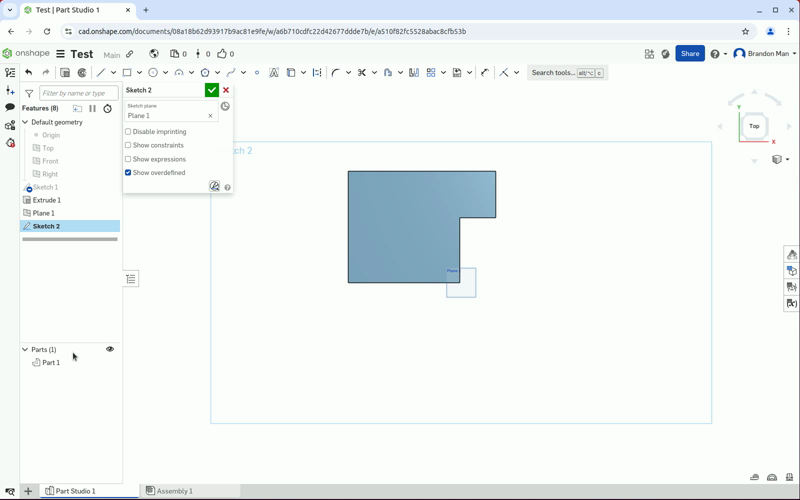
key(y)
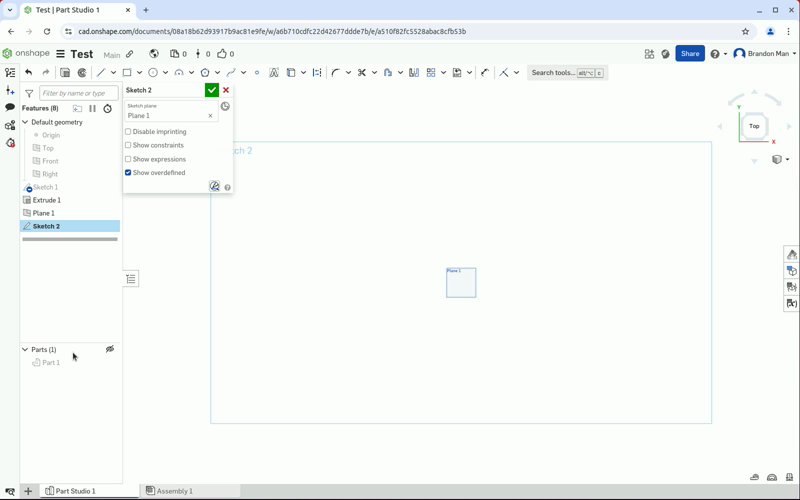
key(l)
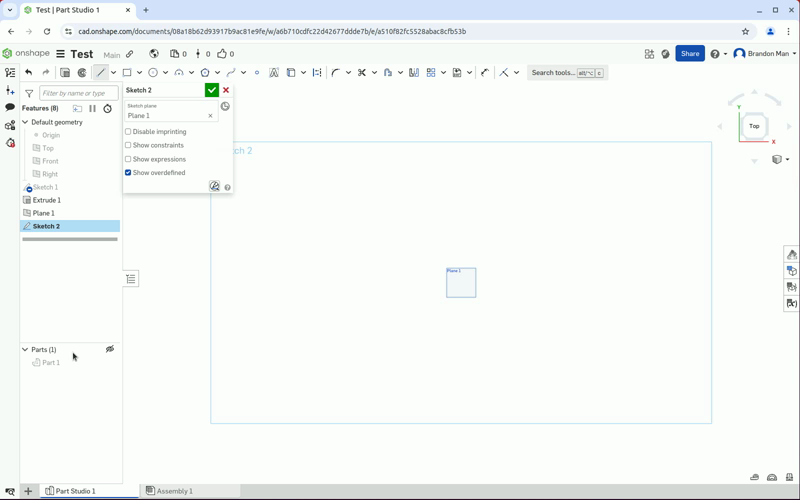
key_down(shift)
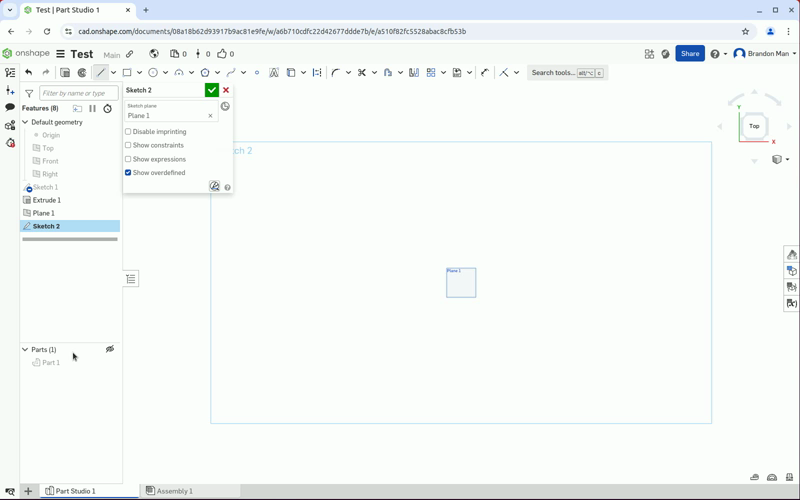
mouse_move(348, 282)
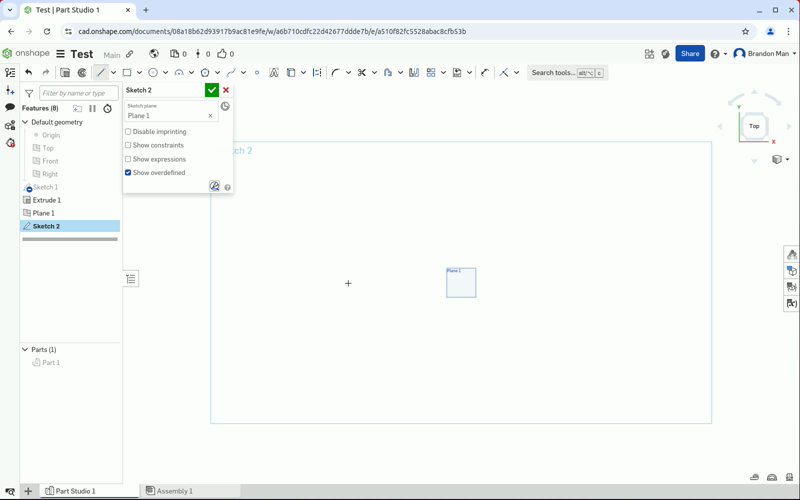
click(348, 282)
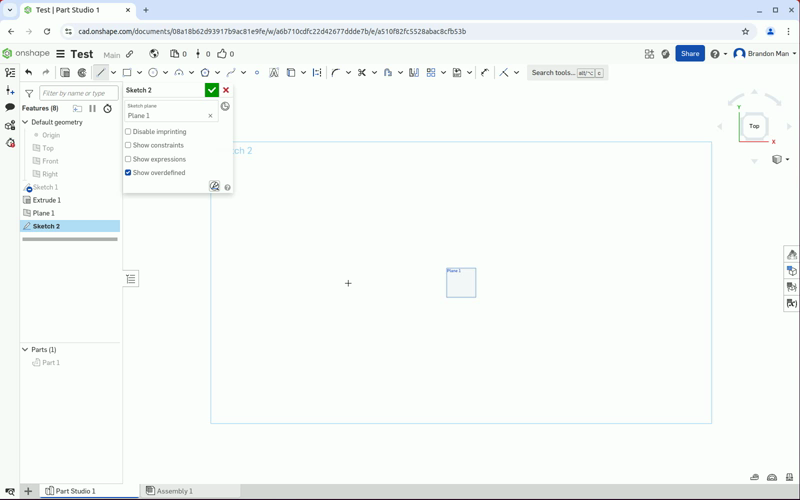
key_up(shift)
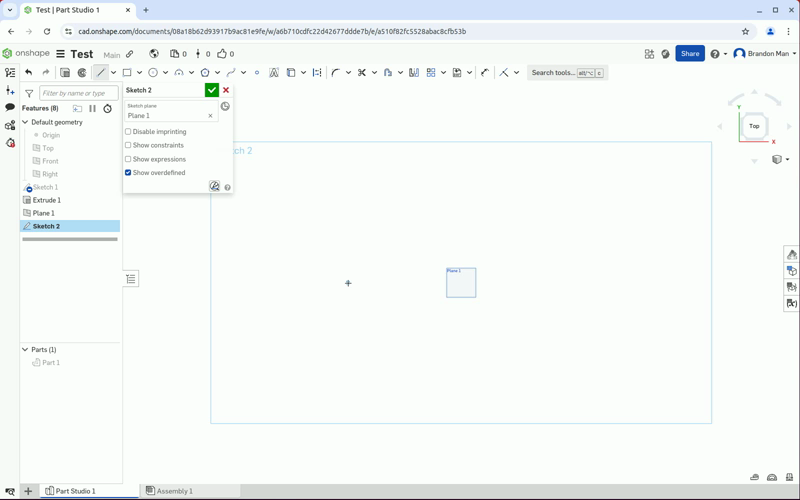
key_down(shift)
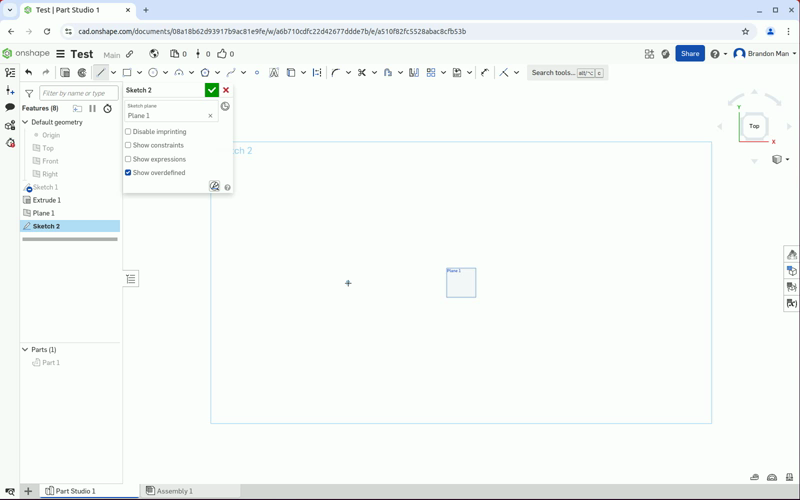
mouse_move(459, 282)
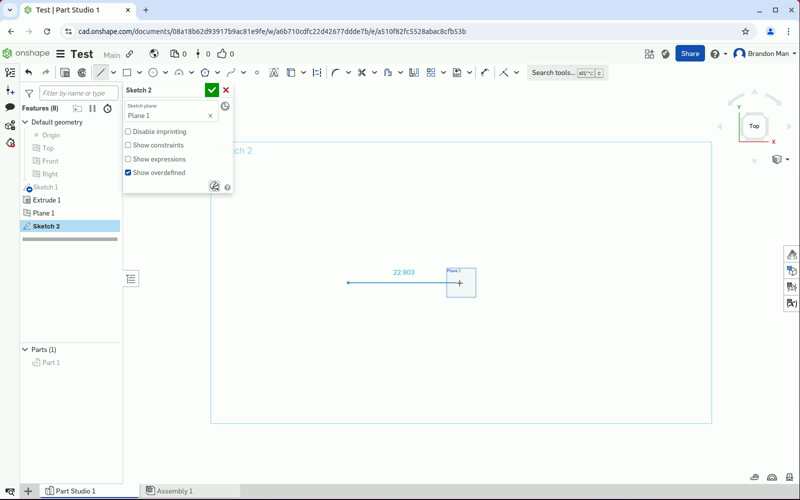
click(459, 282)
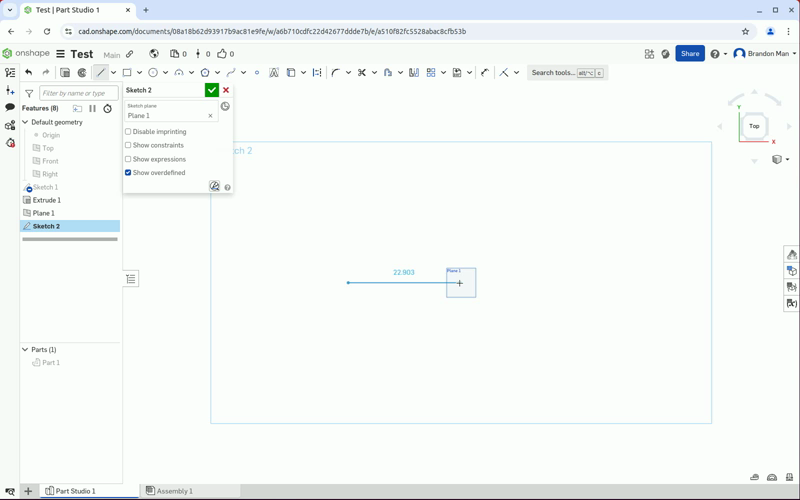
key_up(shift)
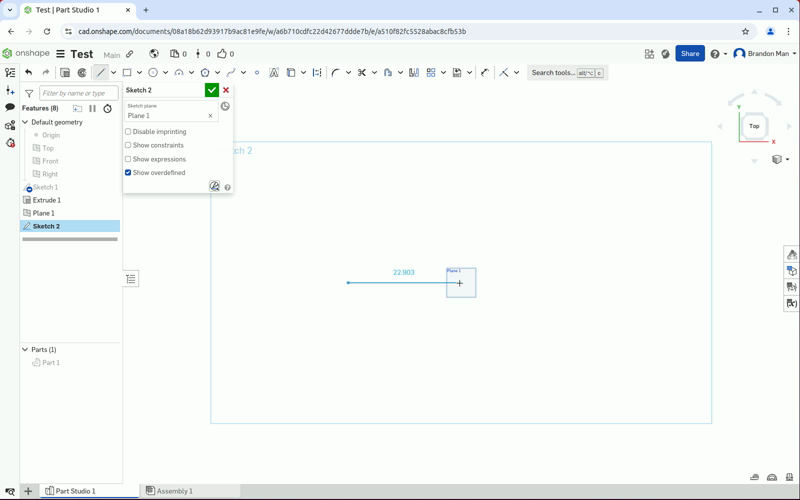
key_down(shift)
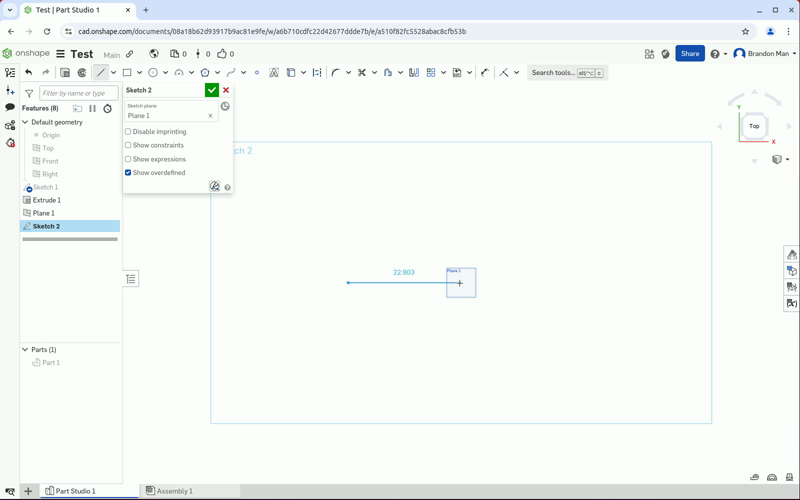
mouse_move(459, 217)
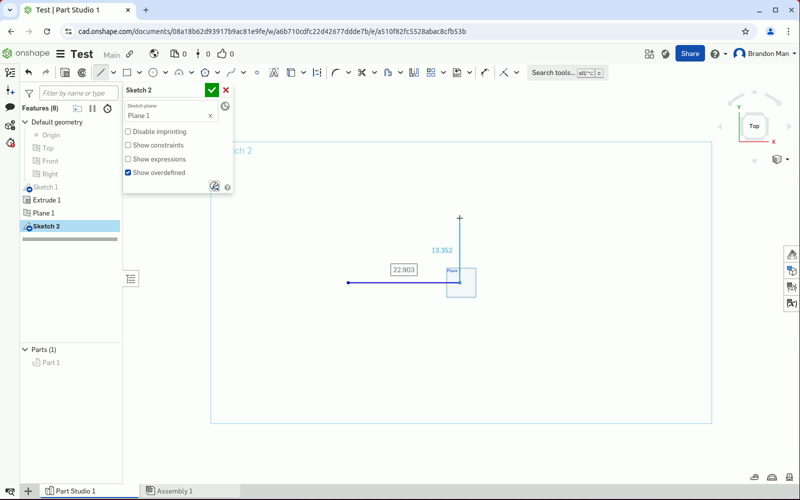
click(459, 217)
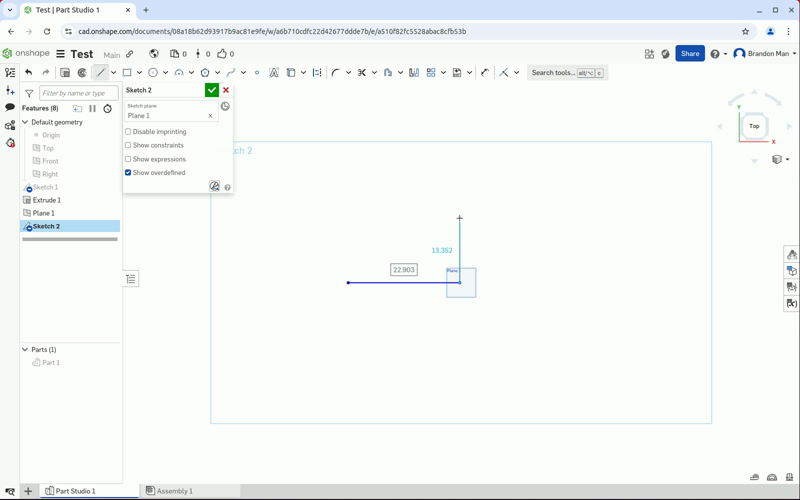
key_up(shift)
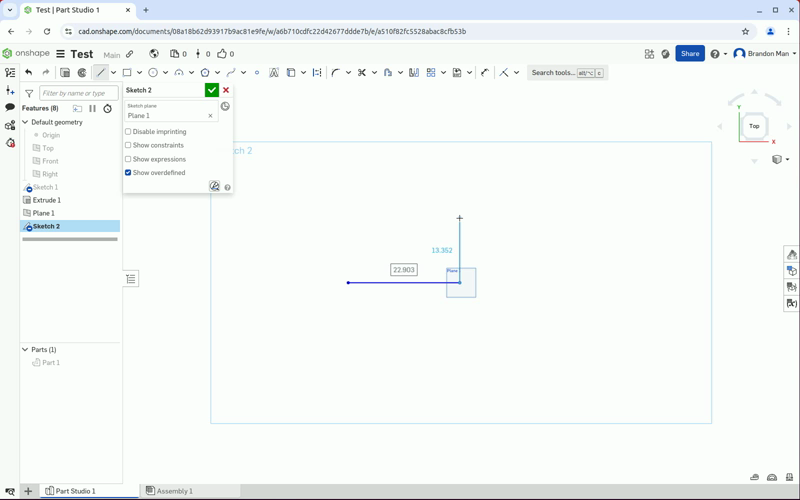
key_down(shift)
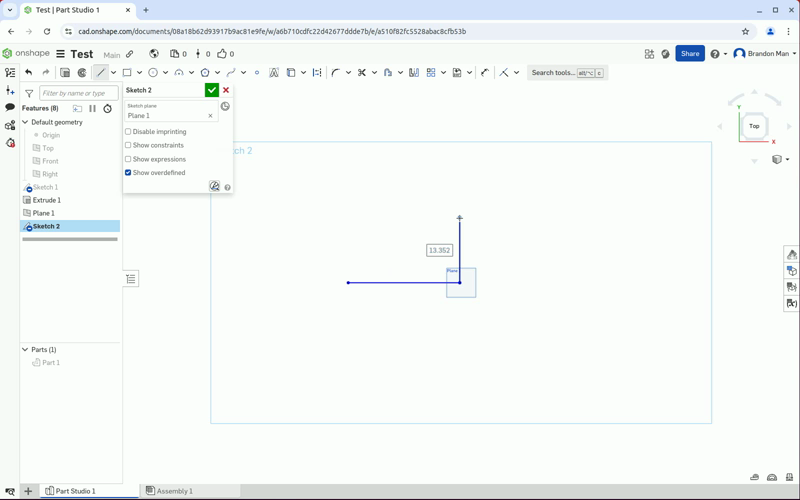
mouse_move(489, 217)
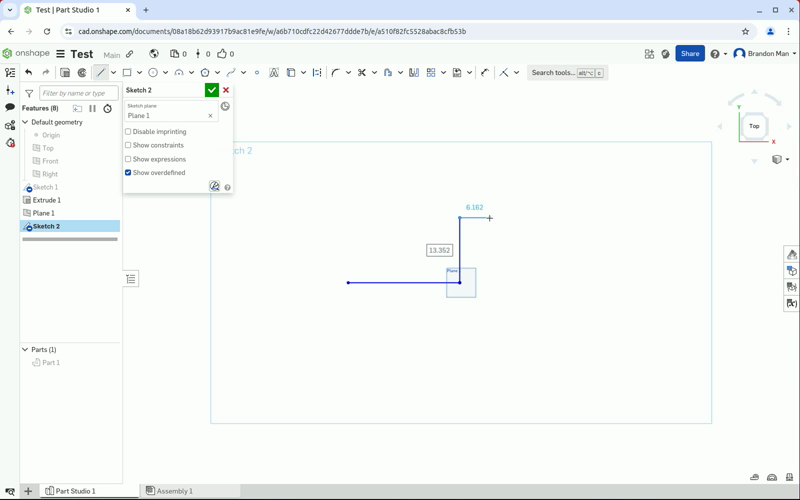
mouse_move(495, 217)
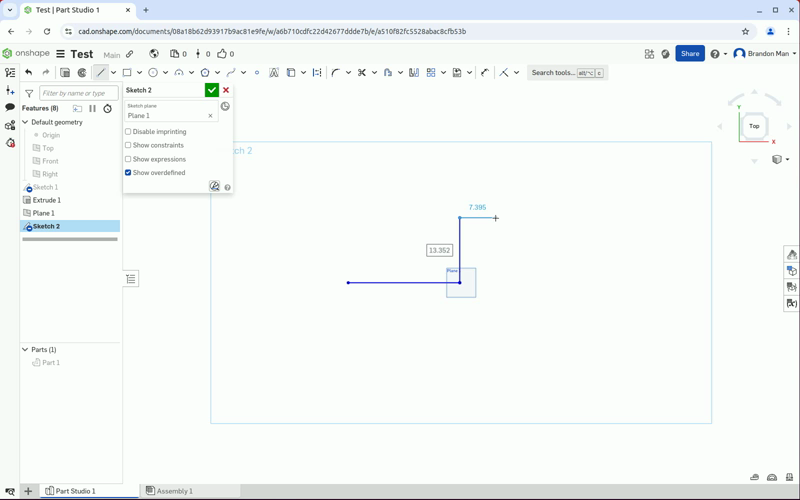
click(495, 217)
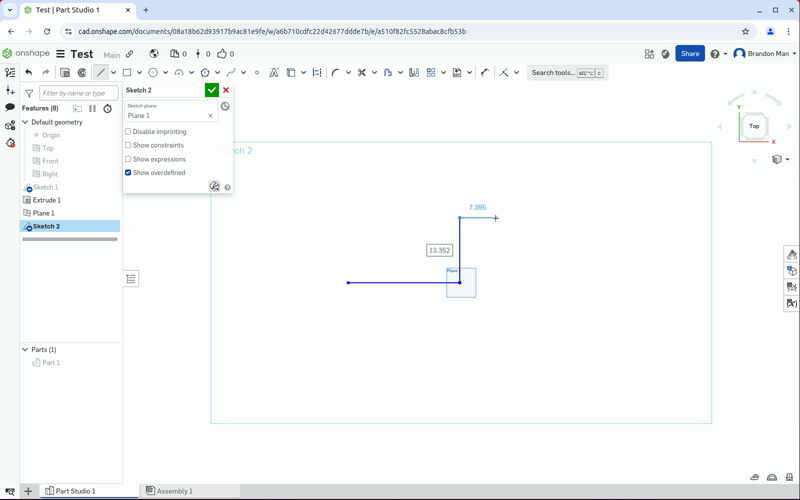
key_up(shift)
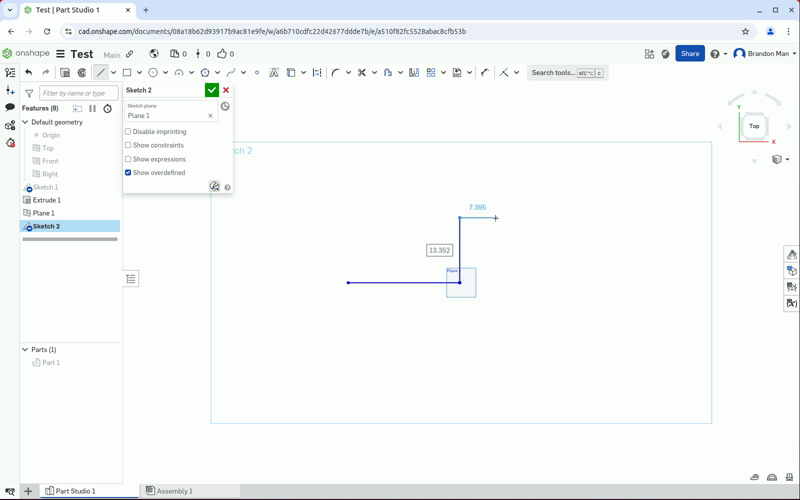
key_down(shift)
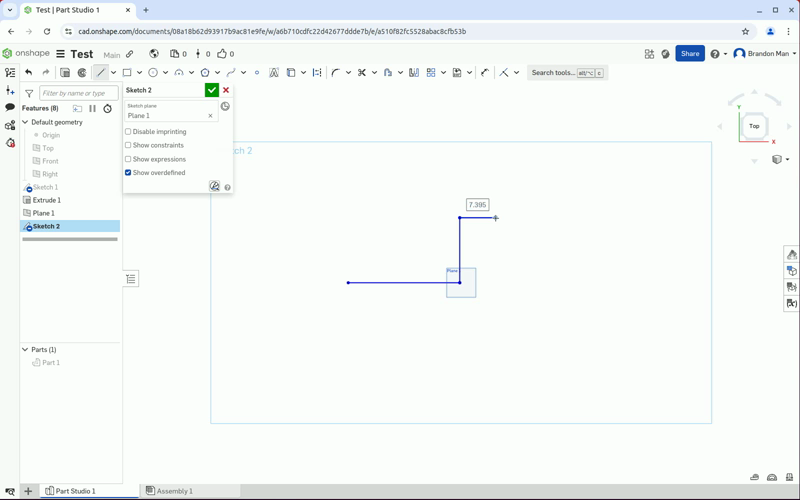
mouse_move(525, 217)
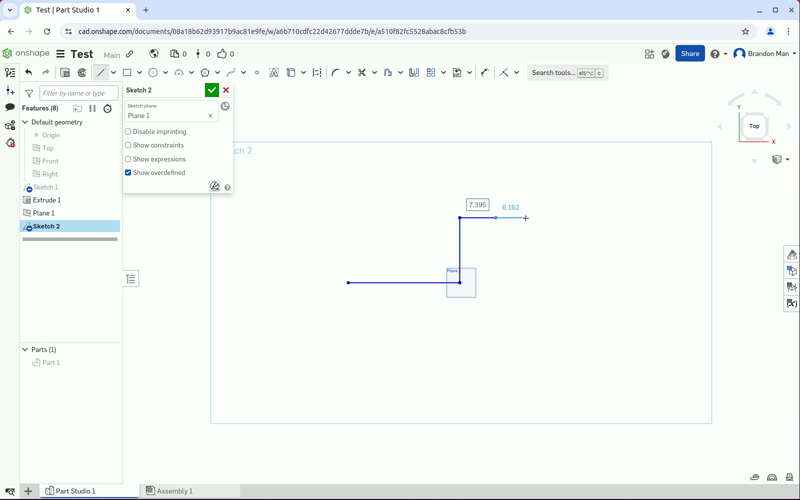
mouse_move(495, 171)
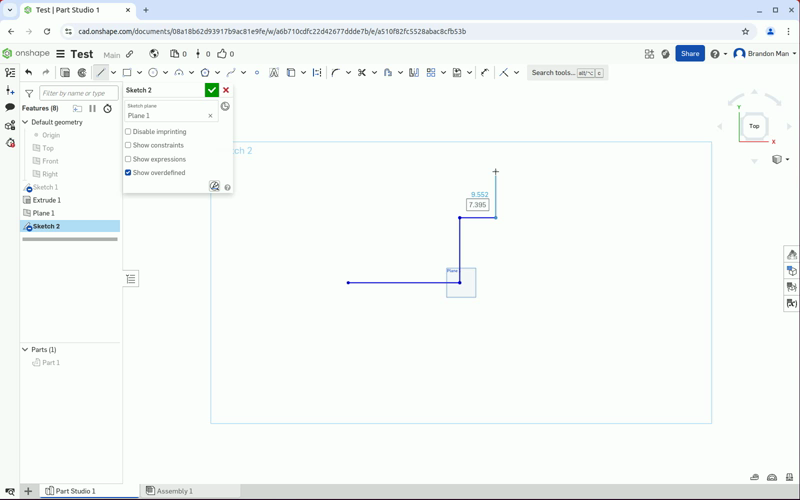
click(495, 171)
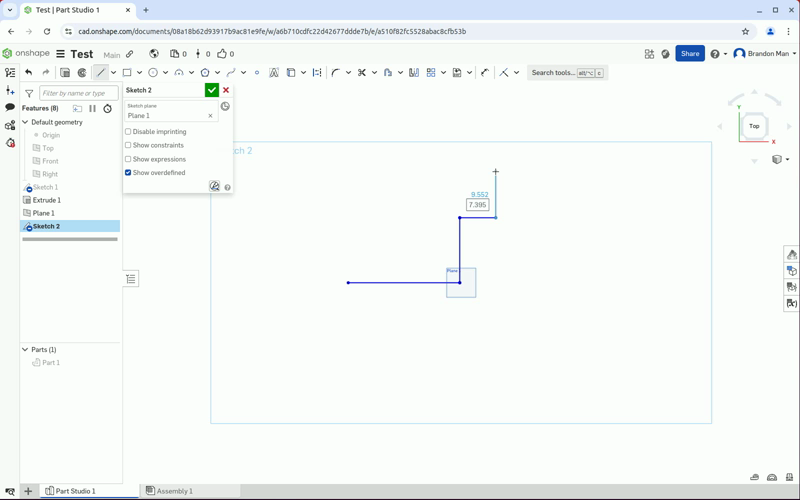
key_up(shift)
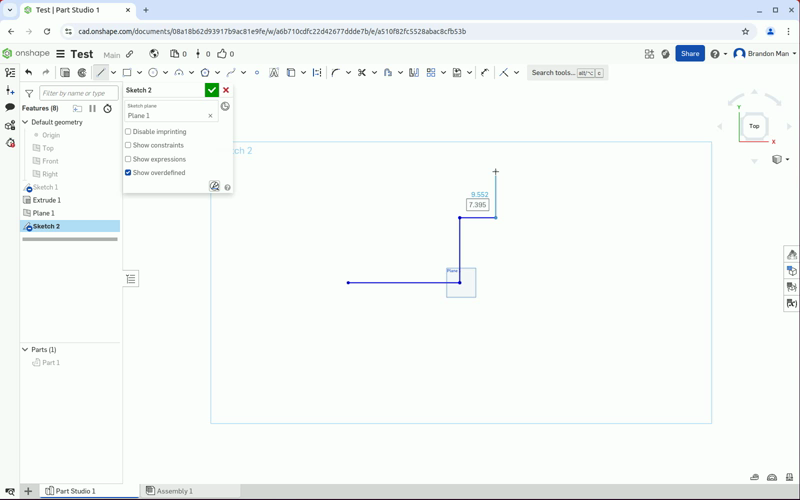
key_down(shift)
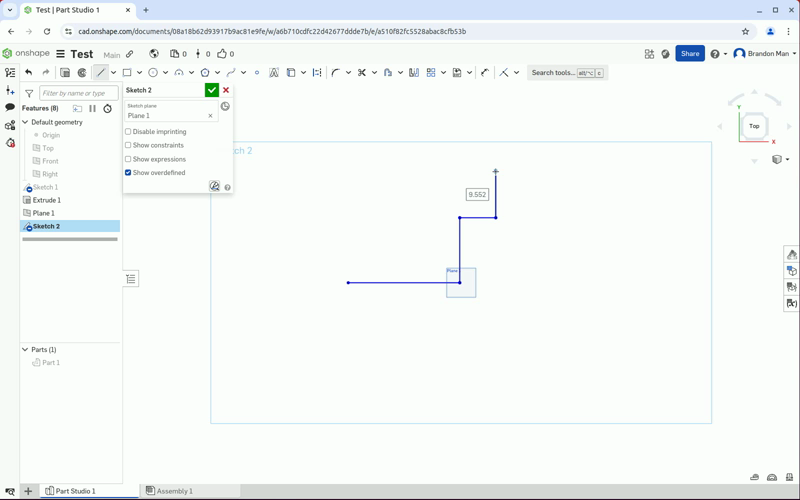
mouse_move(348, 171)
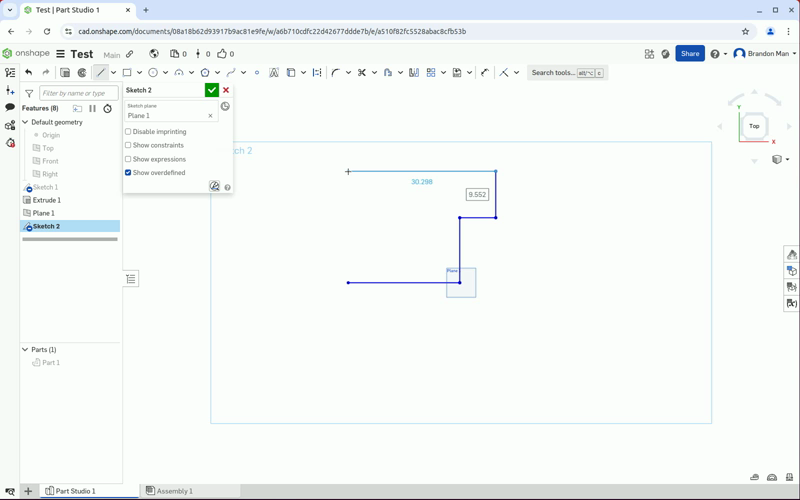
click(348, 171)
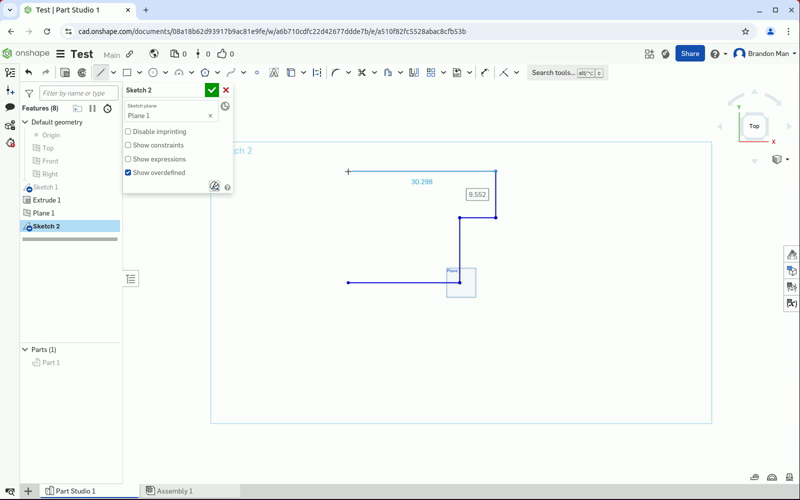
key_up(shift)
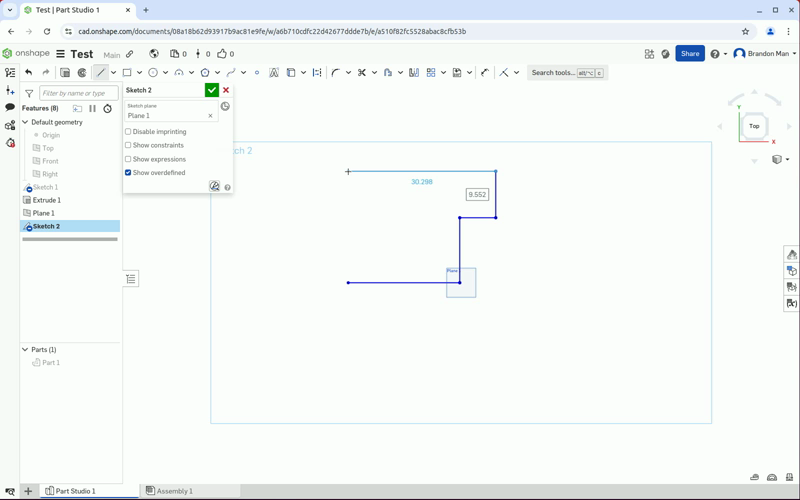
key_down(shift)
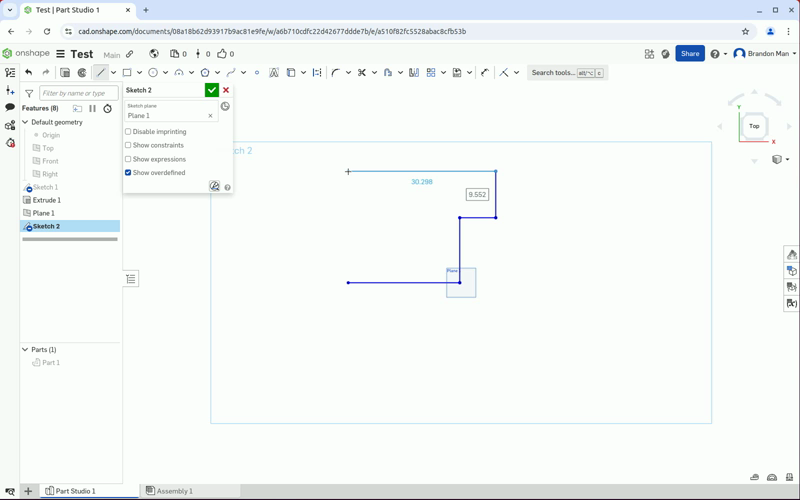
mouse_move(348, 282)
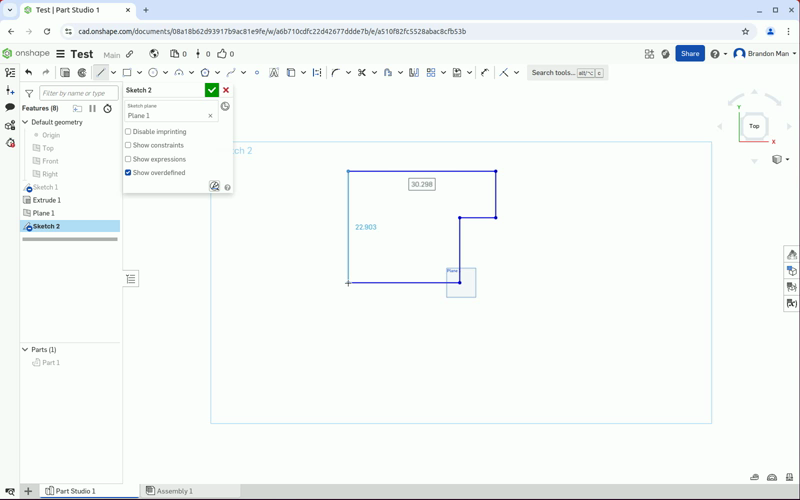
key_up(shift)
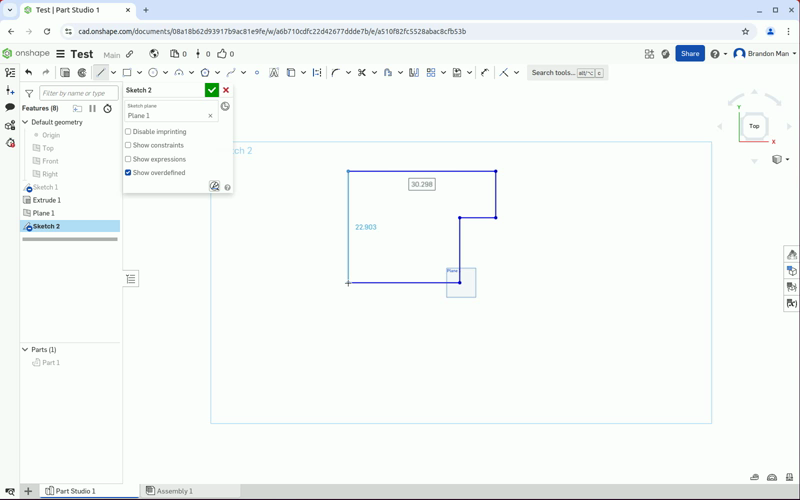
click(348, 282)
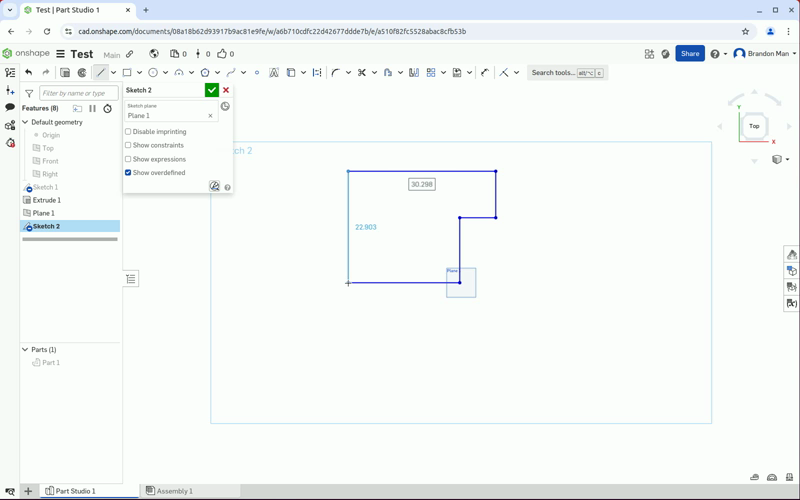
key(esc)
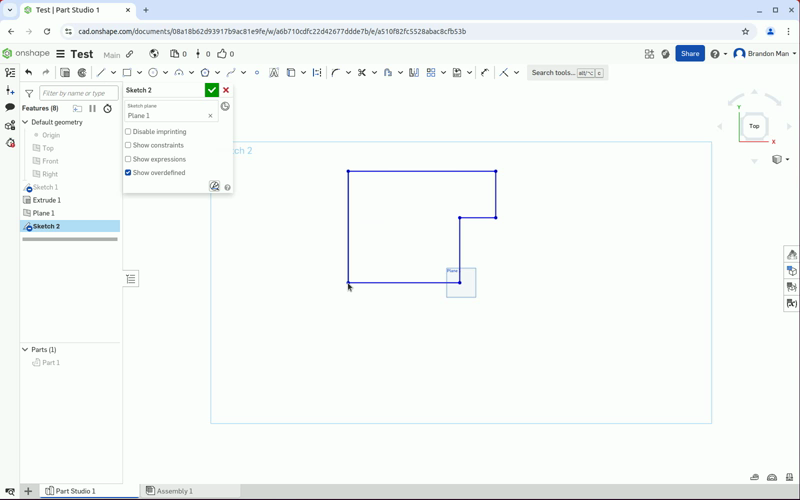
key(l)
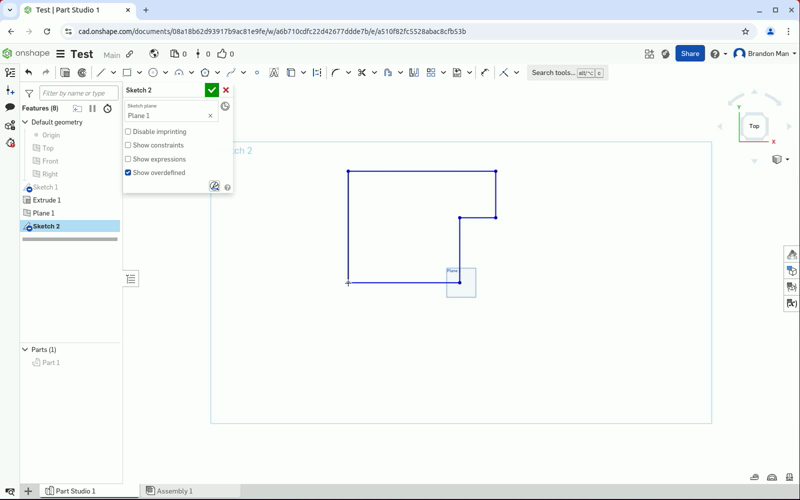
key_down(shift)
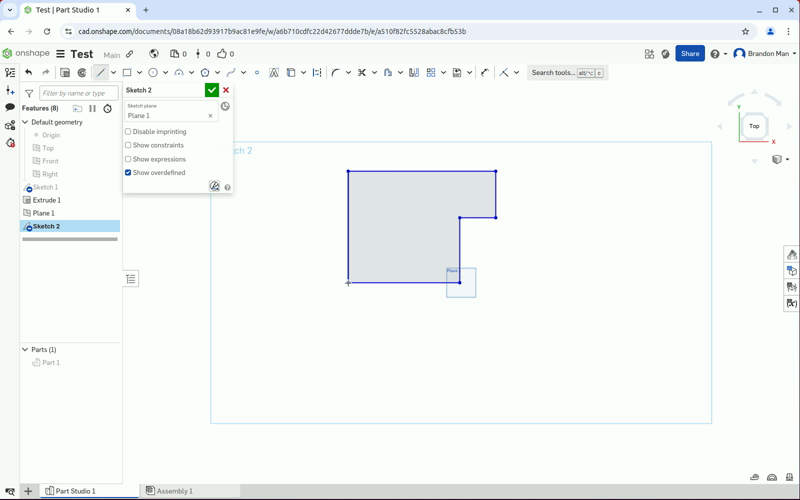
mouse_move(354, 276)
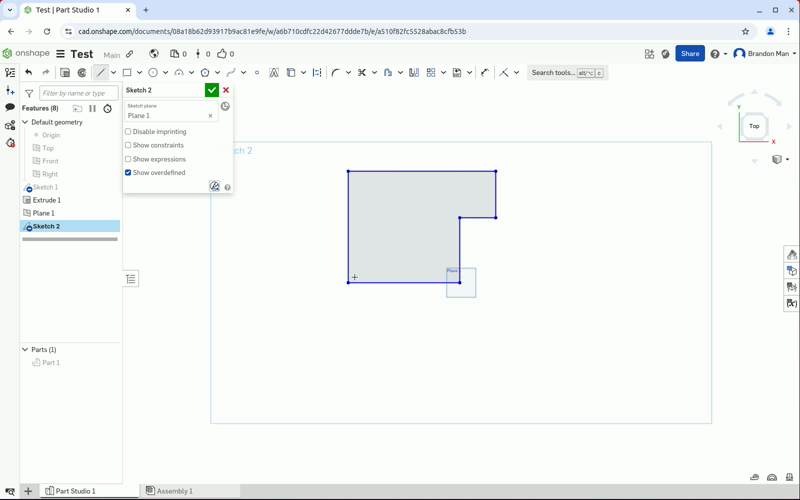
click(354, 276)
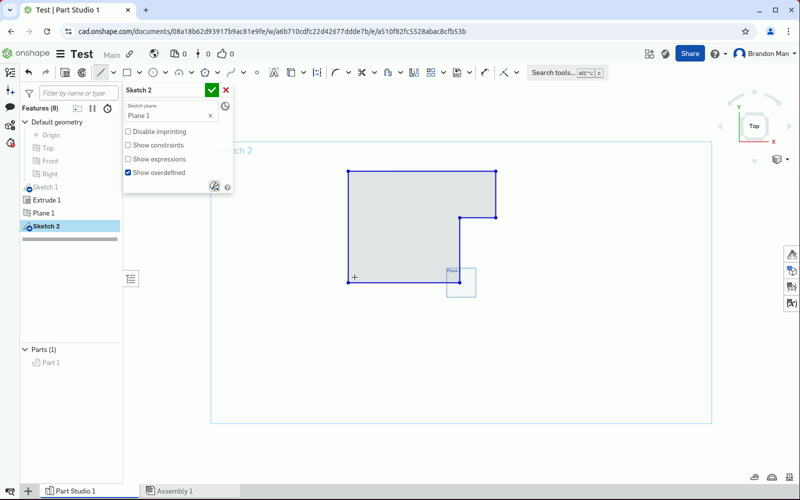
key_up(shift)
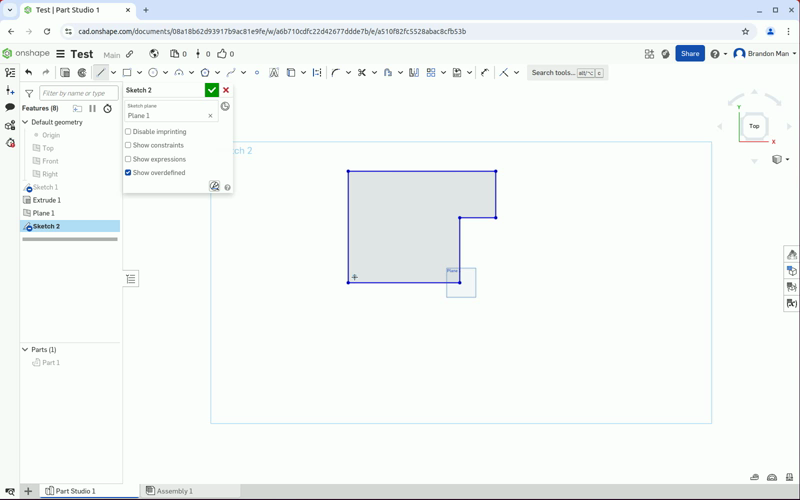
key_down(shift)
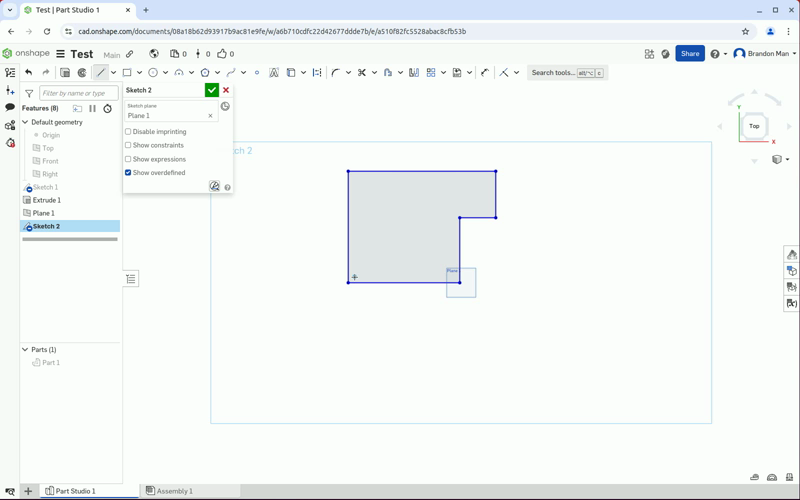
mouse_move(453, 276)
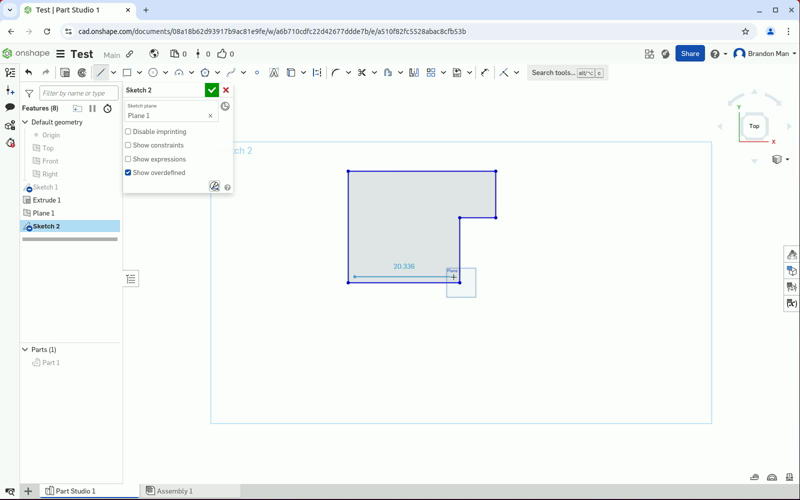
click(453, 276)
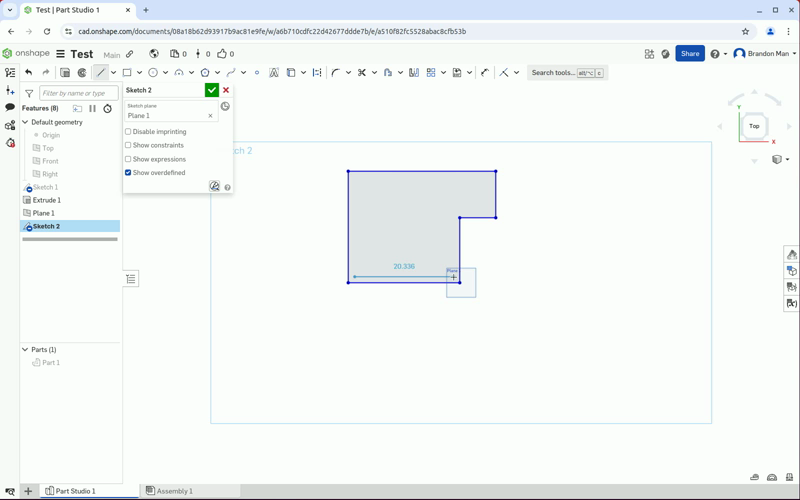
key_up(shift)
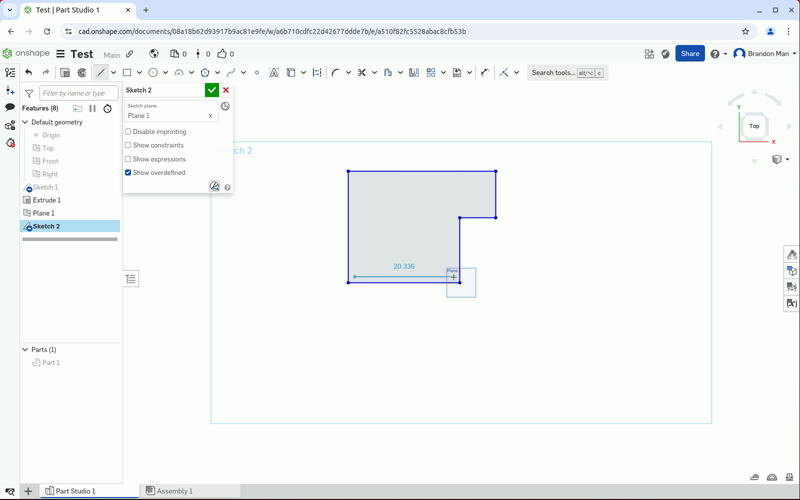
key_down(shift)
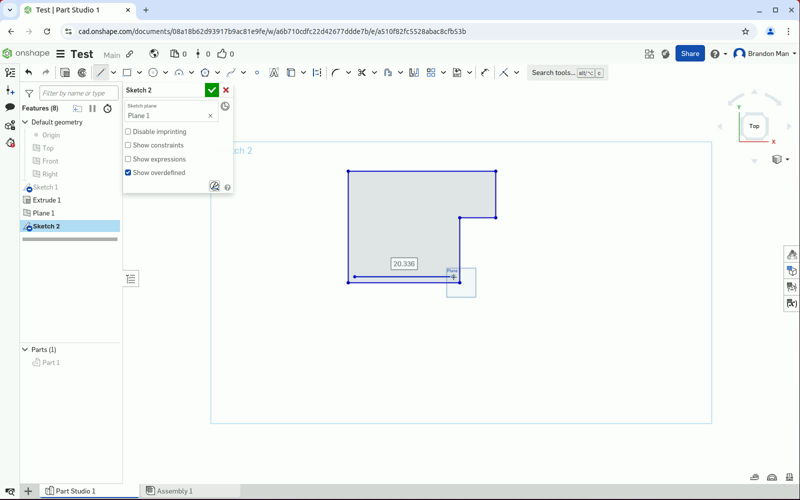
mouse_move(453, 211)
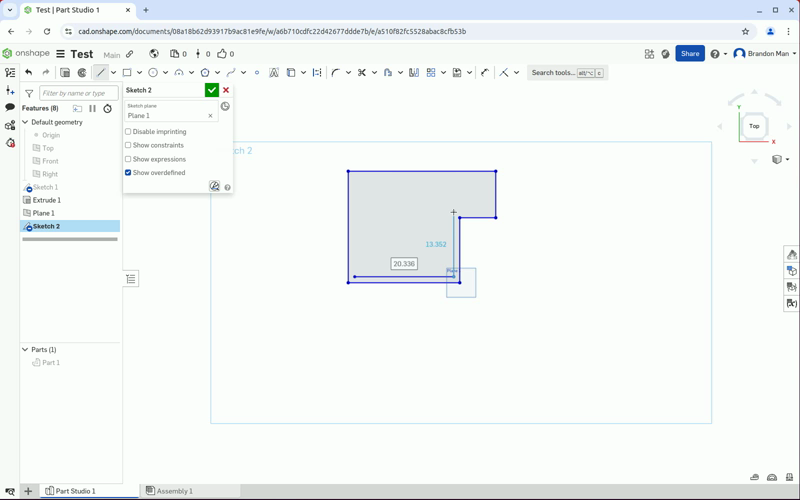
click(453, 211)
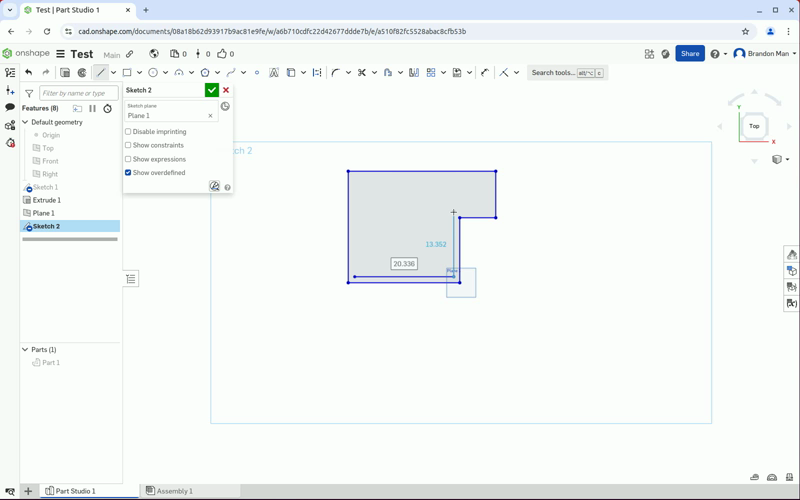
key_up(shift)
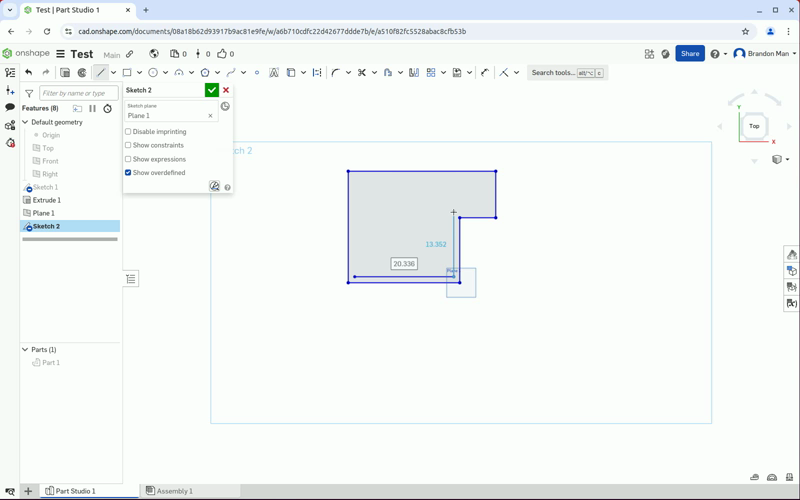
key_down(shift)
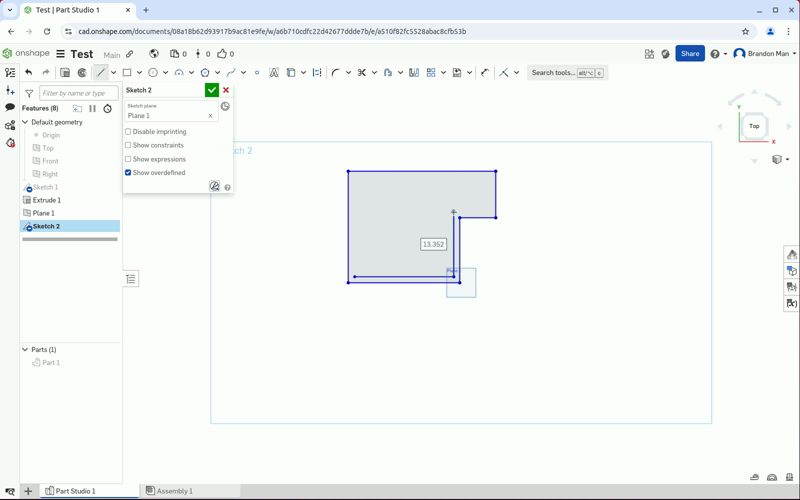
mouse_move(483, 211)
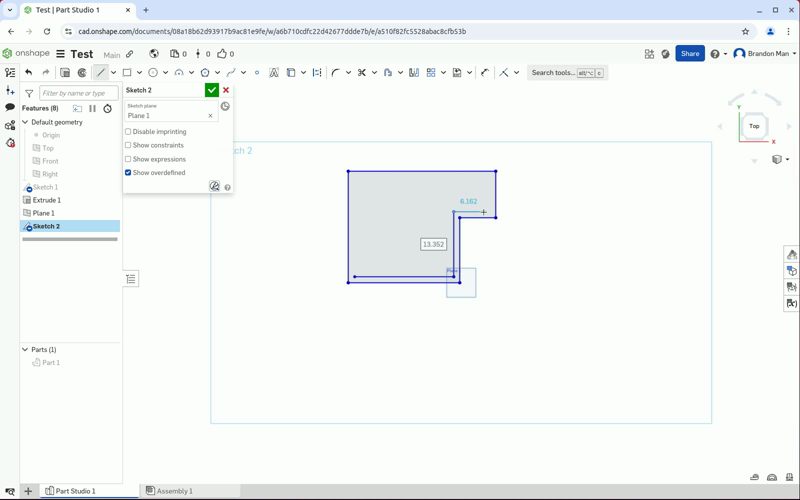
mouse_move(489, 211)
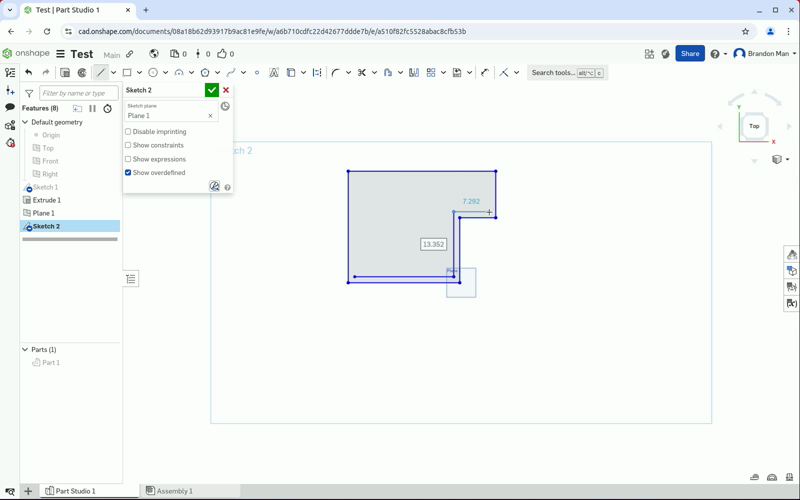
click(489, 211)
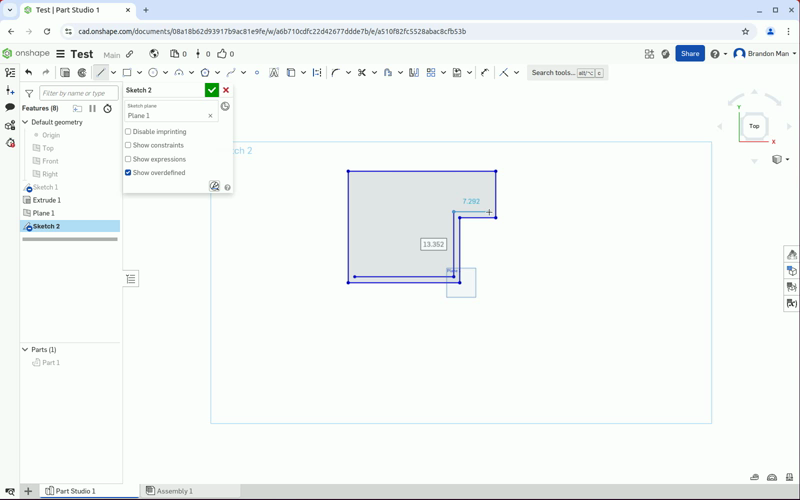
key_up(shift)
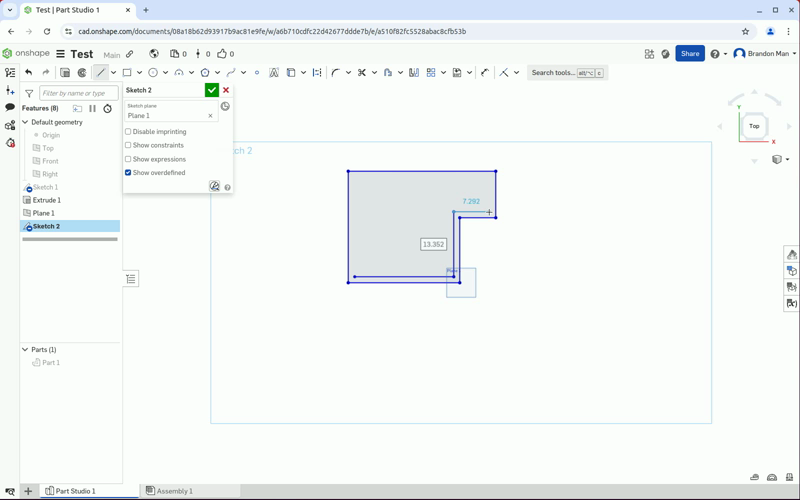
key_down(shift)
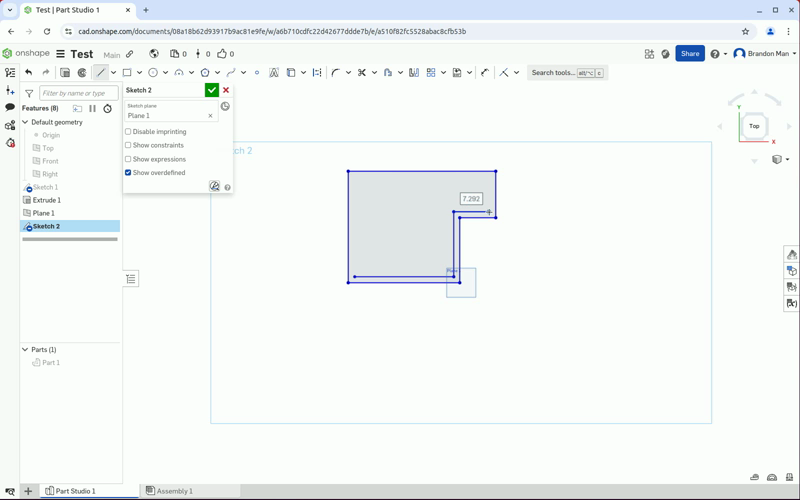
mouse_move(519, 211)
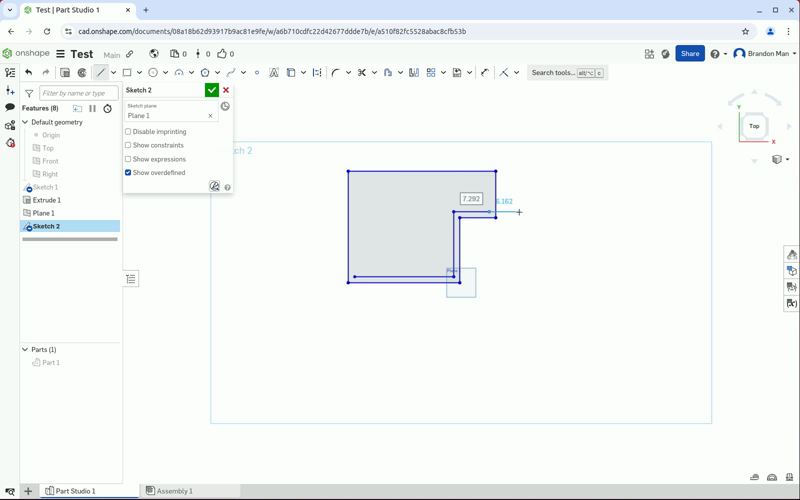
mouse_move(489, 177)
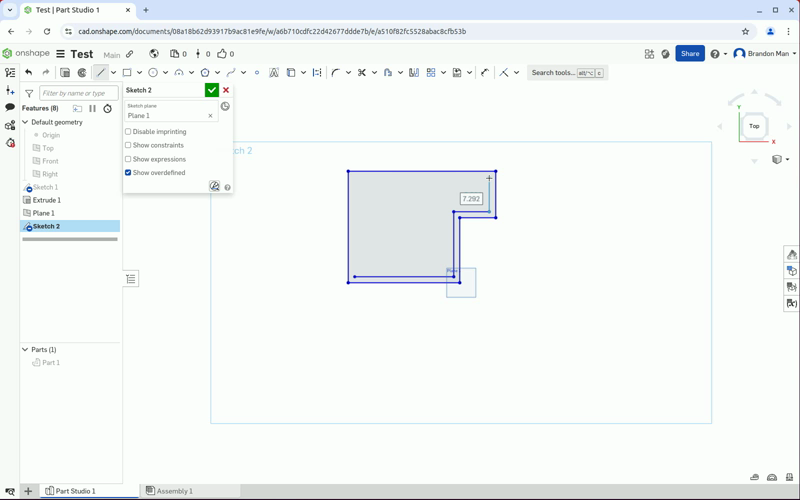
click(489, 177)
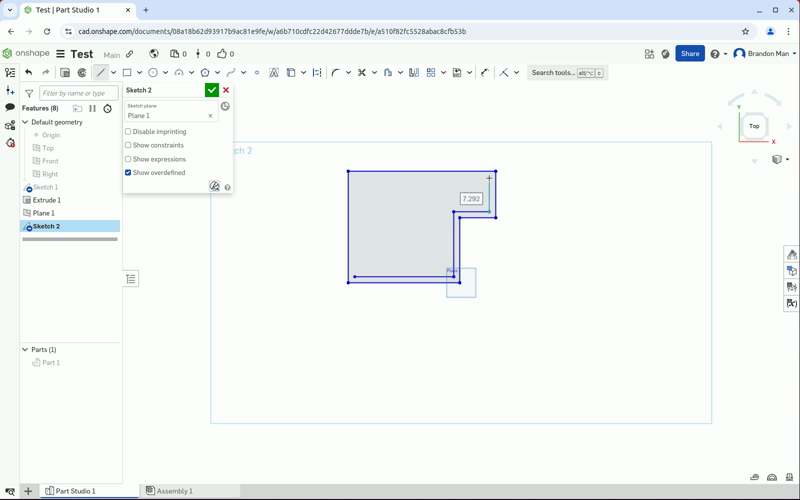
key_up(shift)
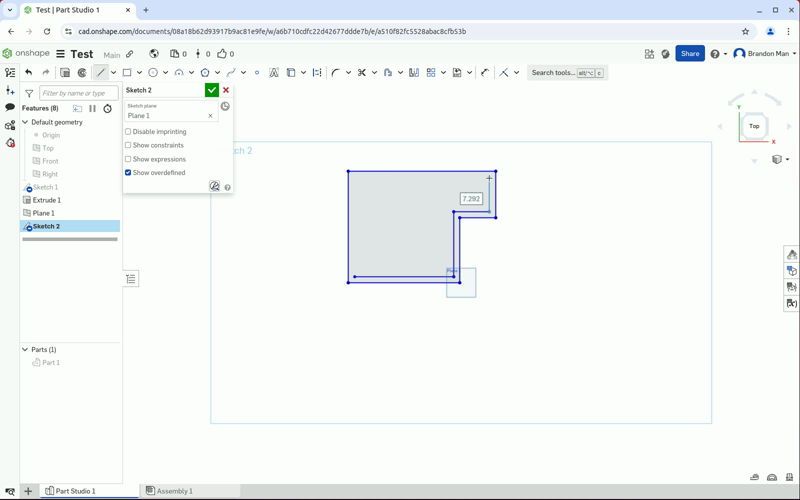
key_down(shift)
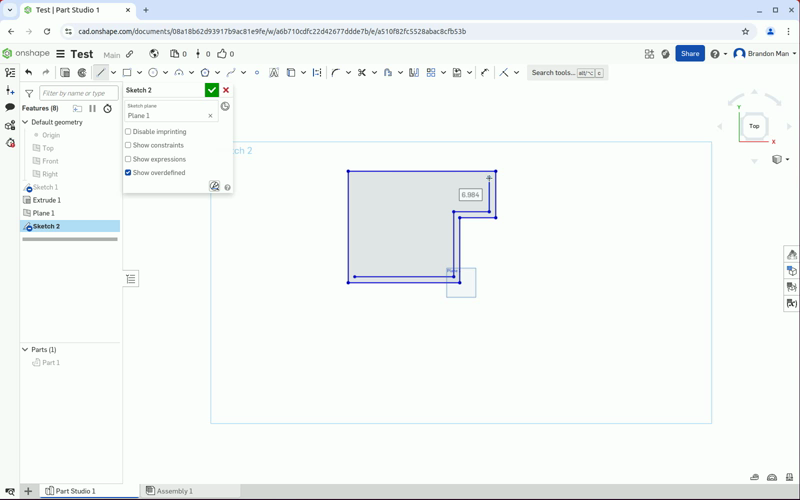
mouse_move(354, 177)
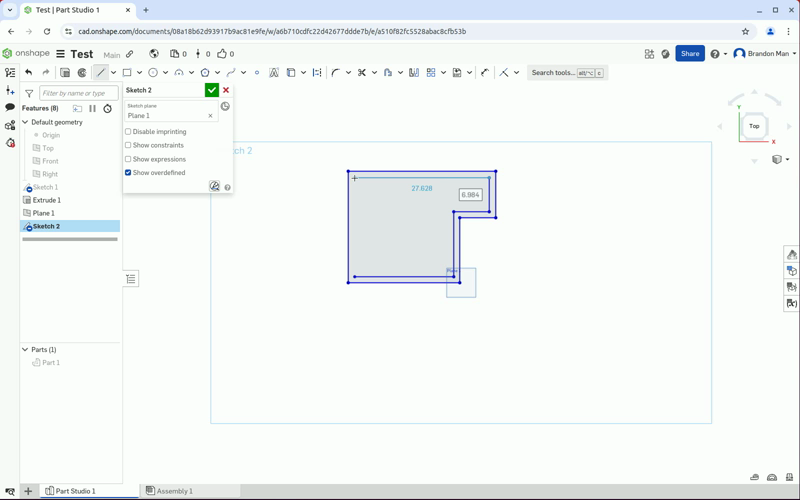
click(354, 177)
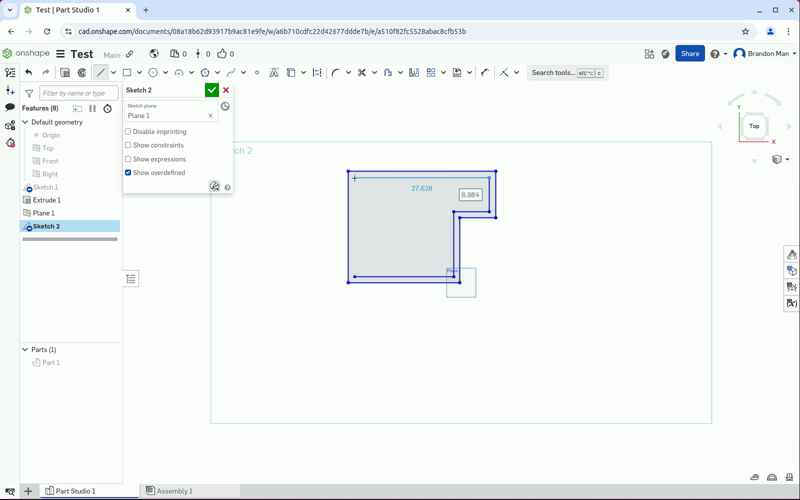
key_up(shift)
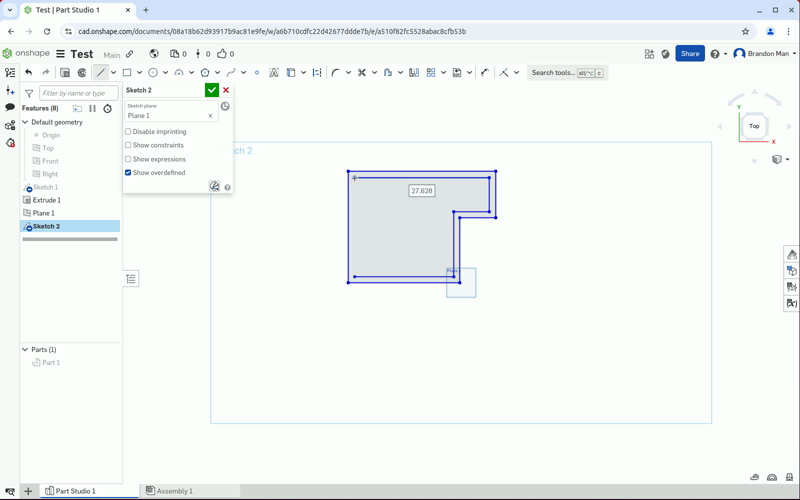
key_down(shift)
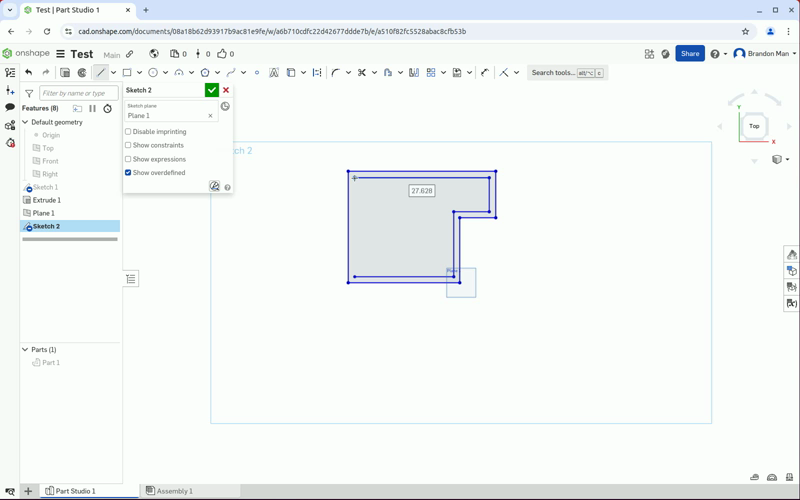
mouse_move(354, 276)
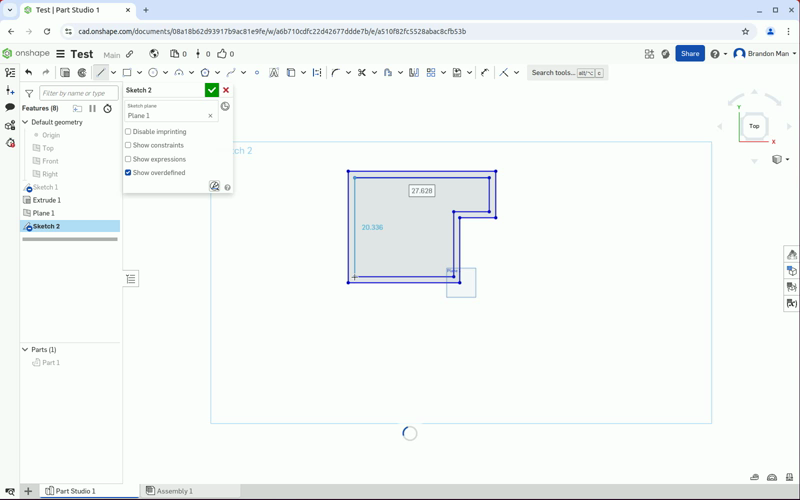
key_up(shift)
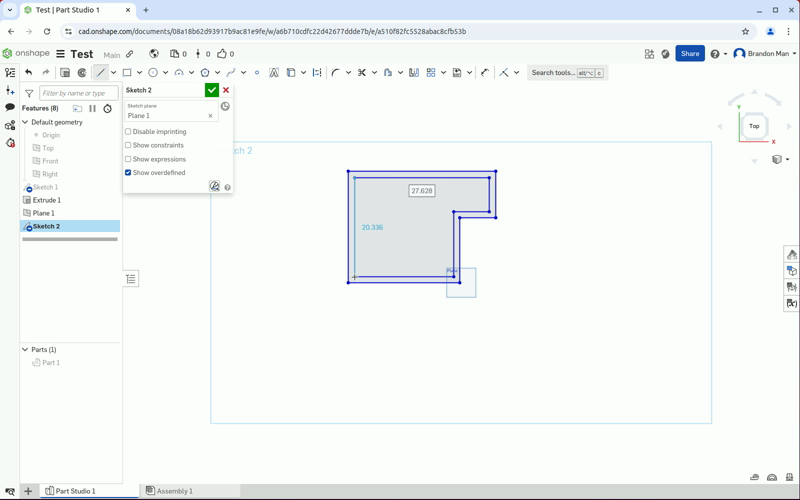
click(354, 276)
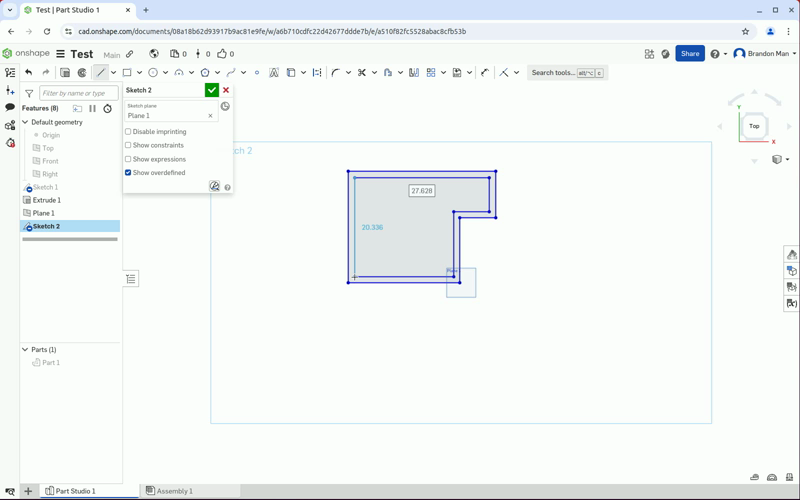
key(esc)
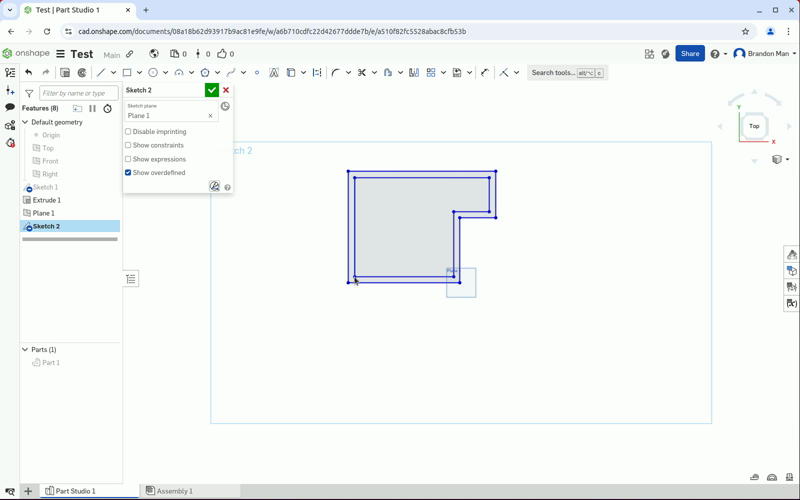
mouse_move(469, 213)
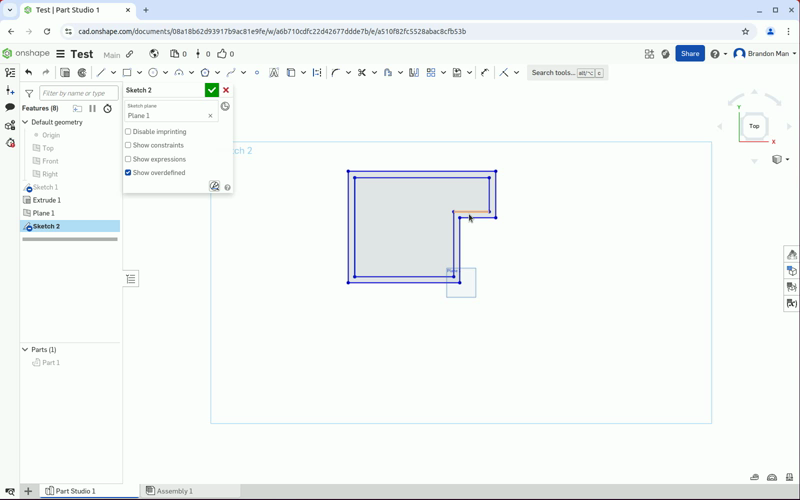
click(469, 213)
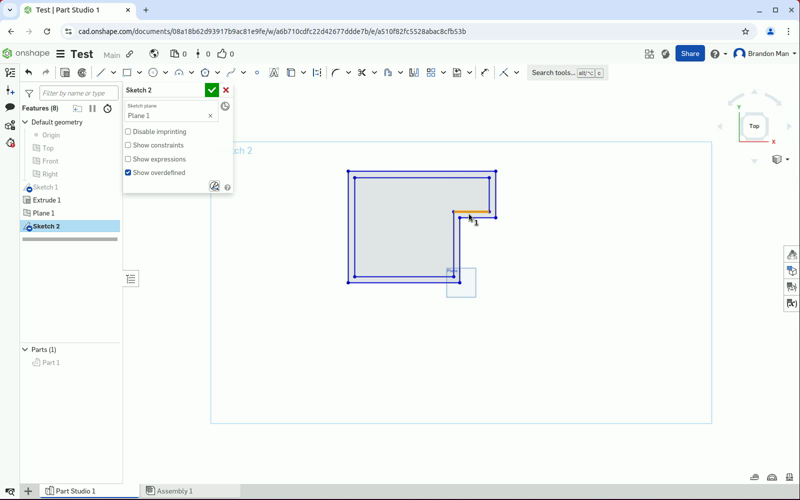
mouse_move(73, 352)
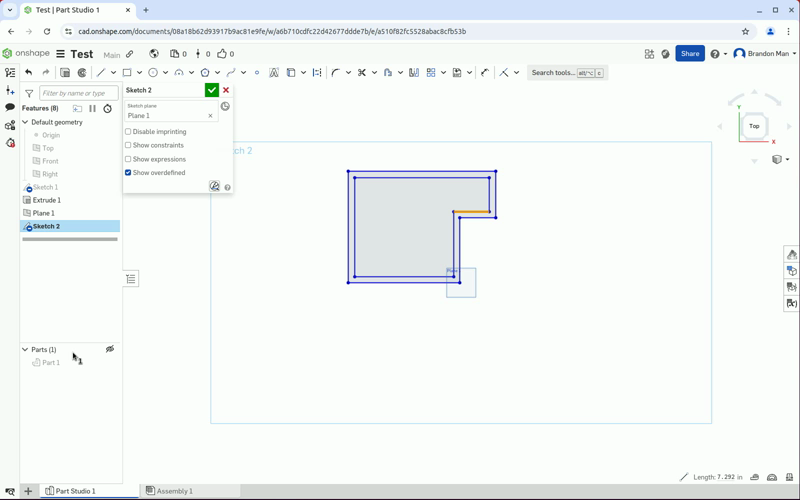
key(shift+y)
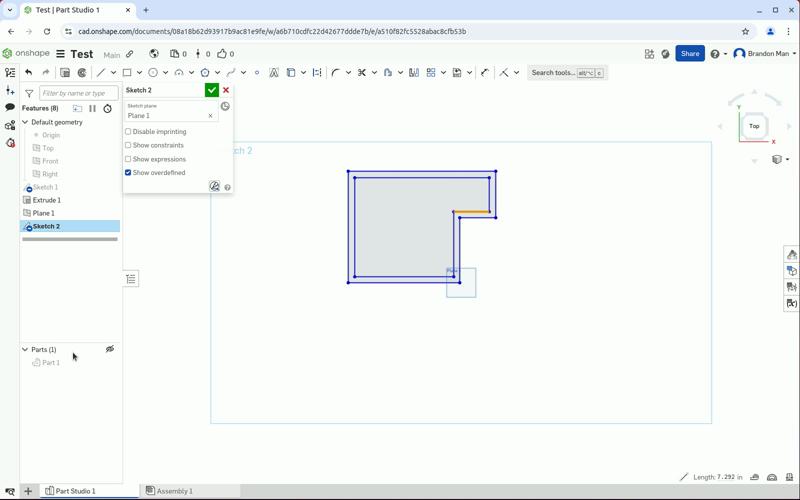
key(shift+e)
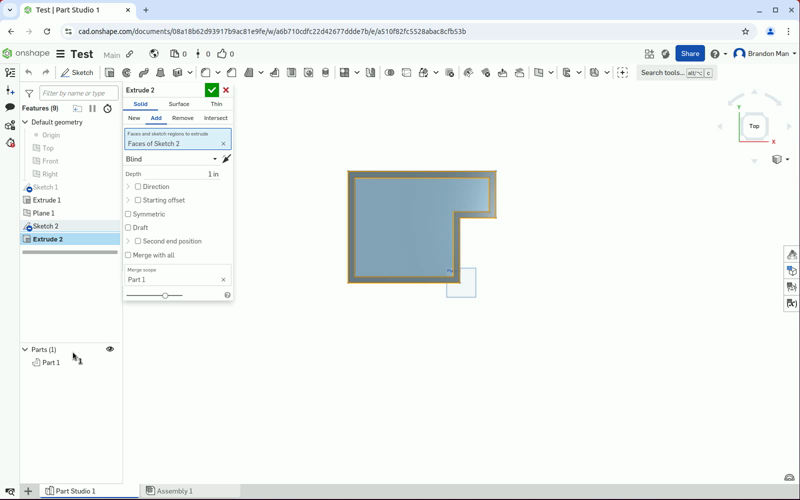
mouse_move(143, 106)
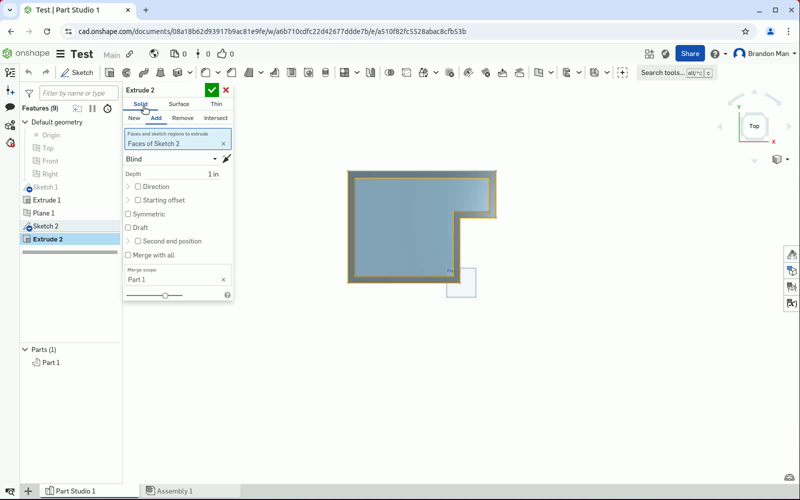
click(143, 106)
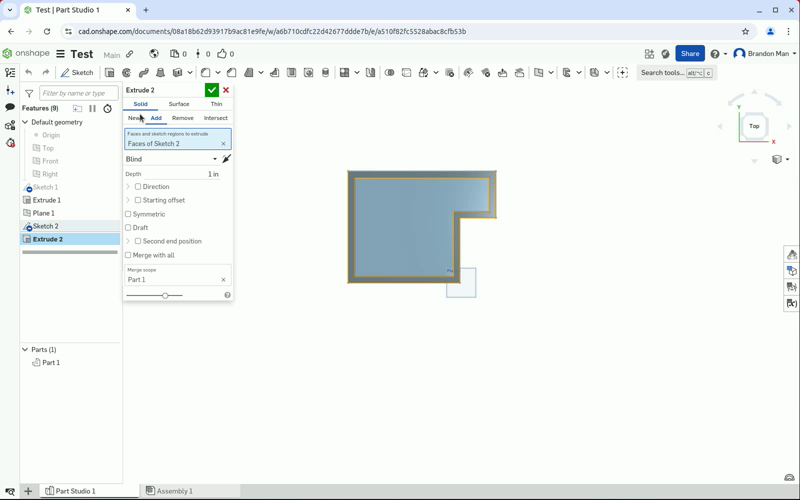
mouse_move(137, 120)
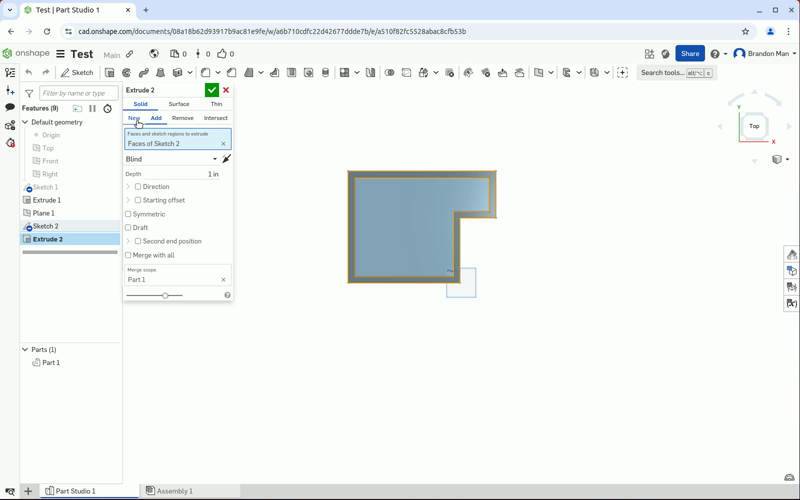
click(137, 120)
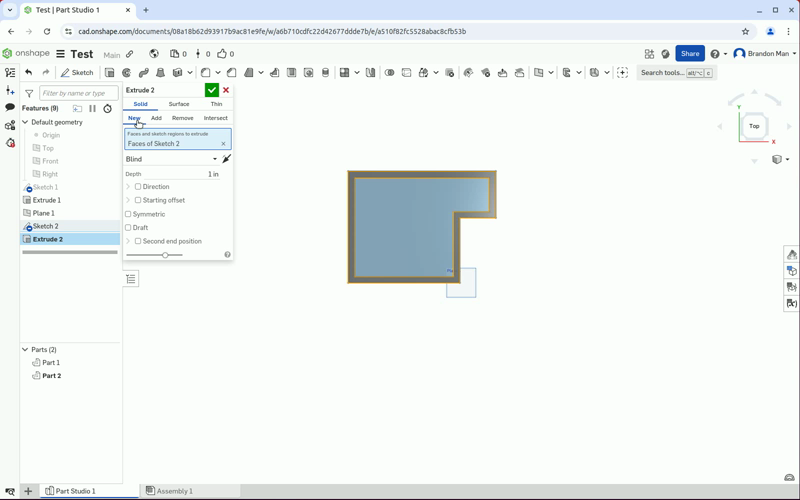
key(tab, 4)
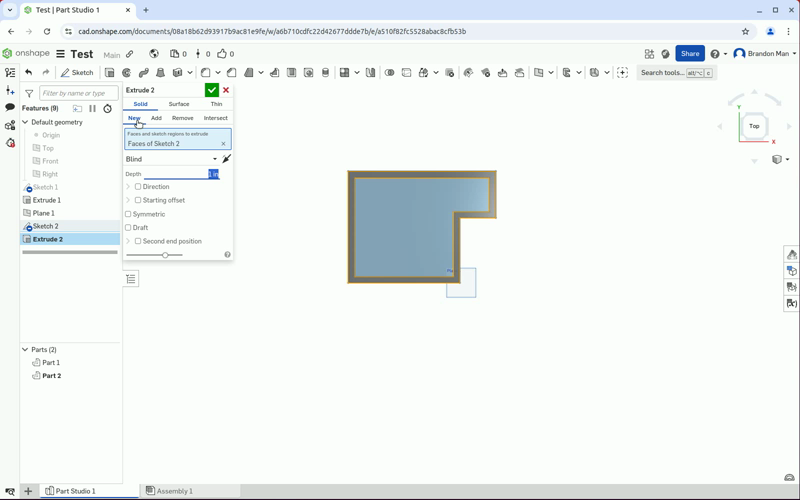
text(12.276)
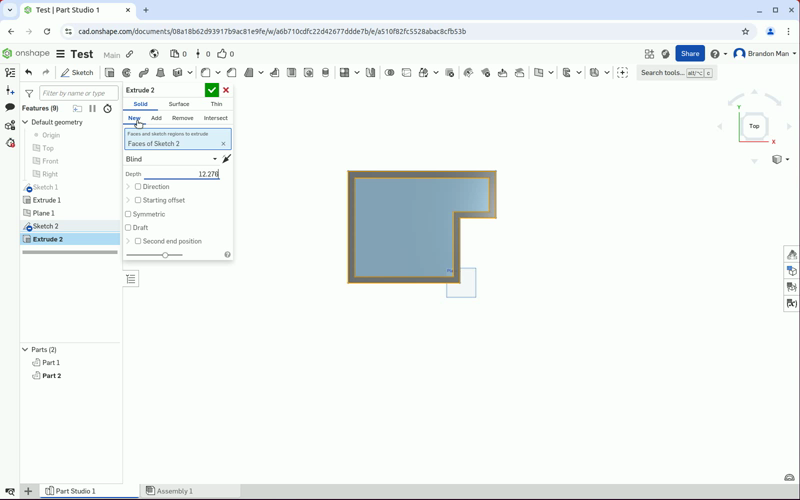
key(enter)
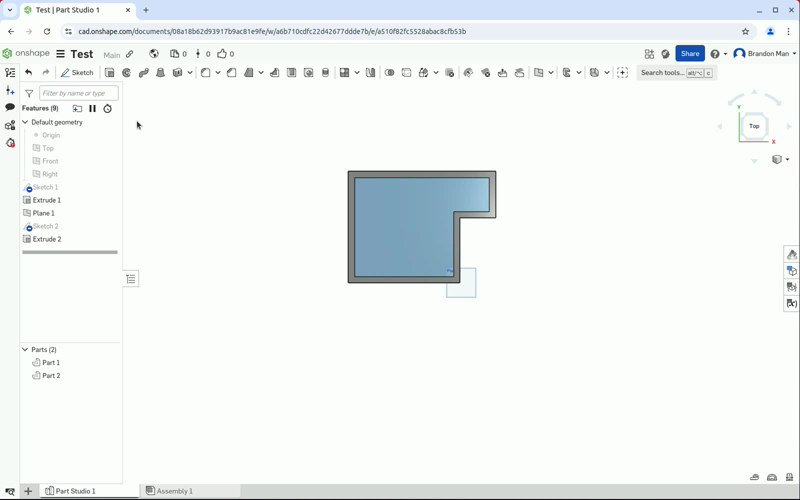
key(shift+h)
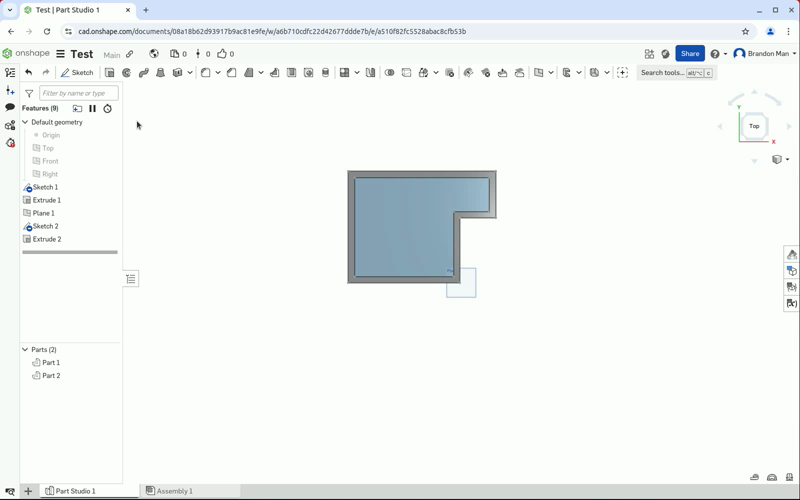
key(shift+h)
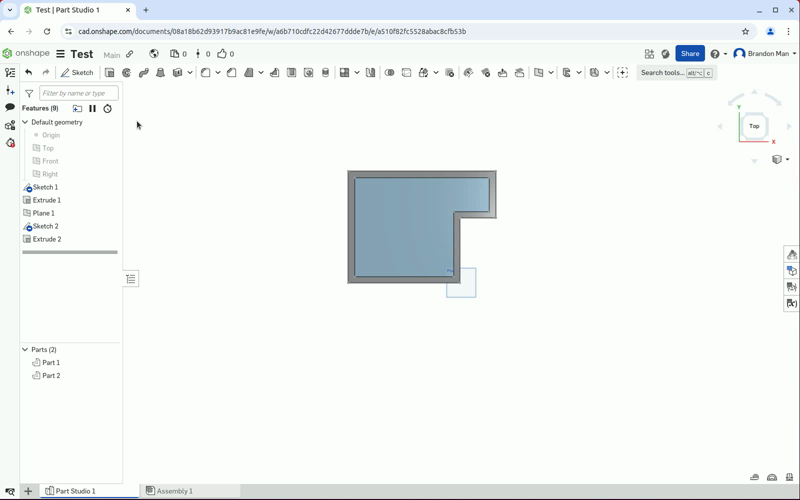
key(shift+7)
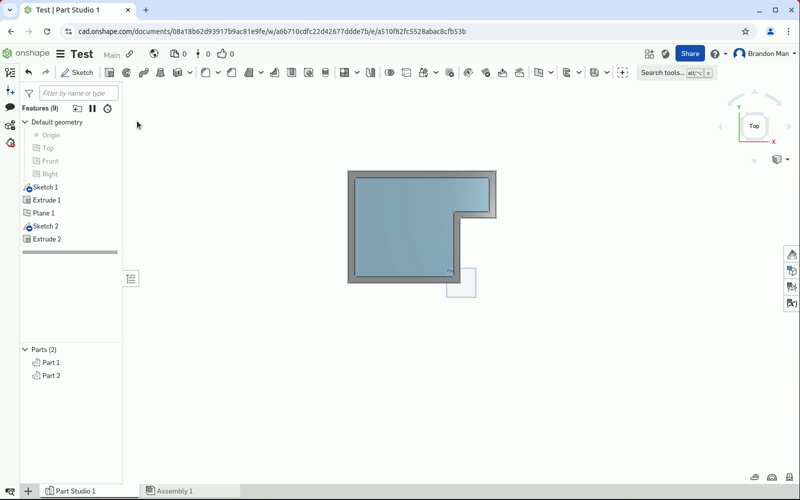
key(up, 3)
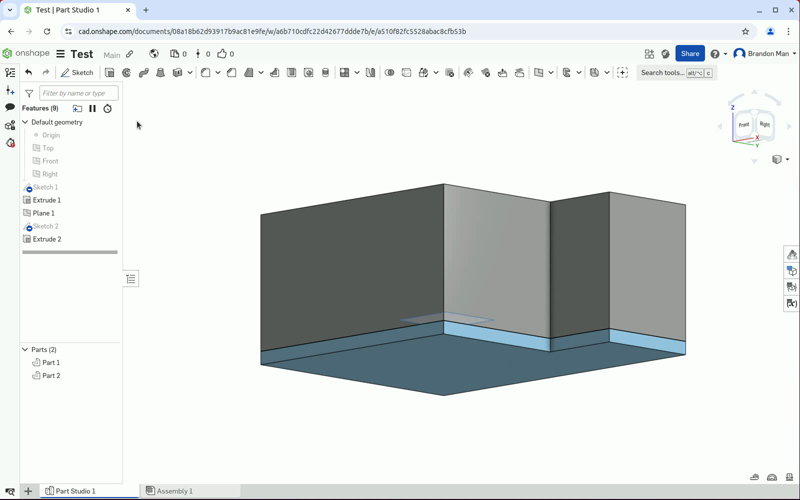
key(left, 3)
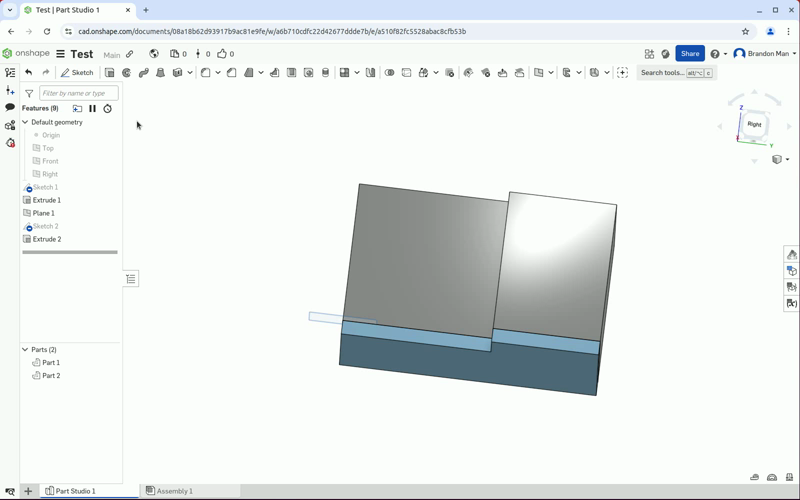
key(right, 3)
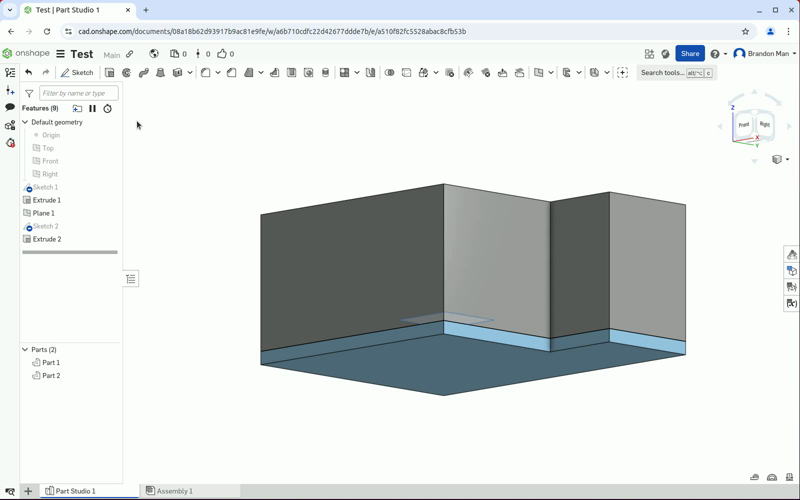
key(down, 3)
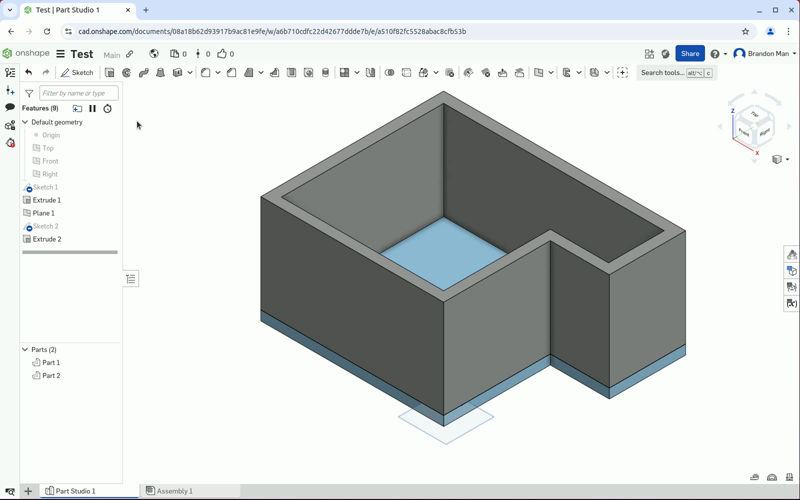
mouse_move(73, 189)
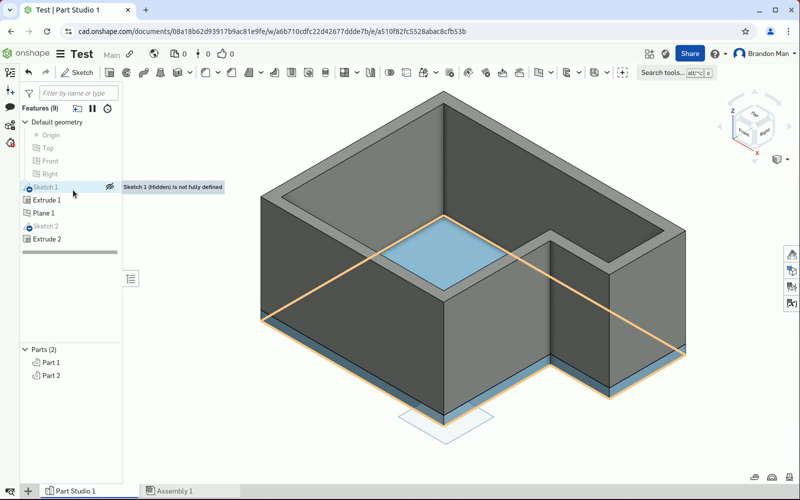
click(73, 189)